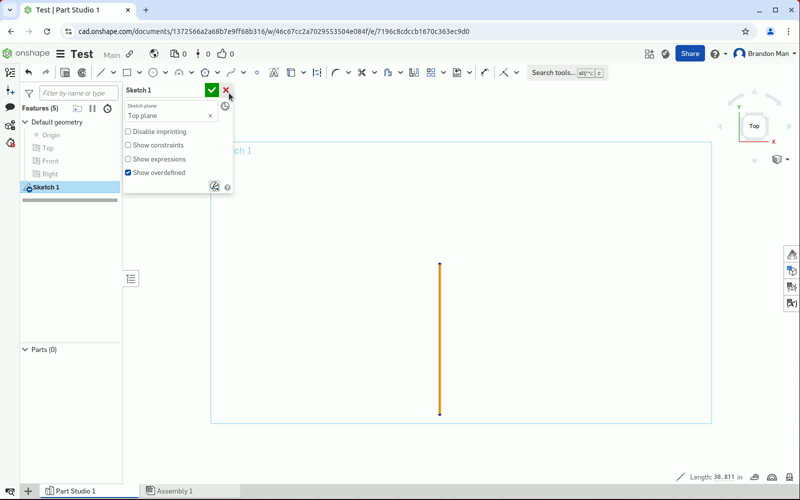
key(shift+h)
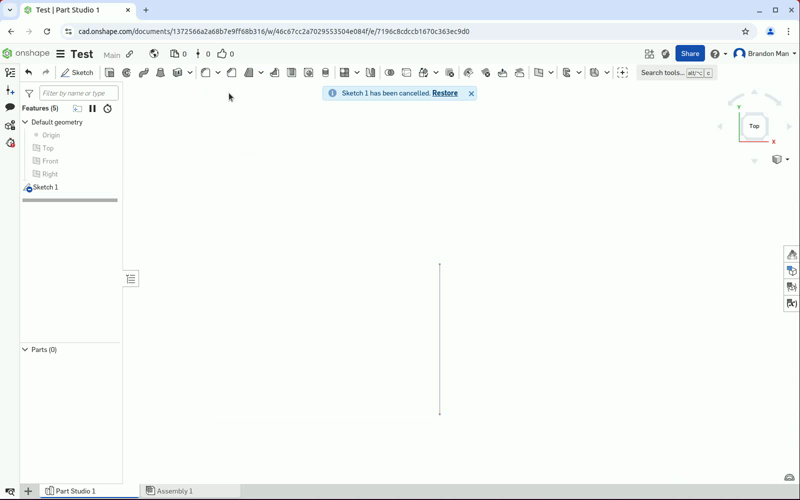
key(shift+s)
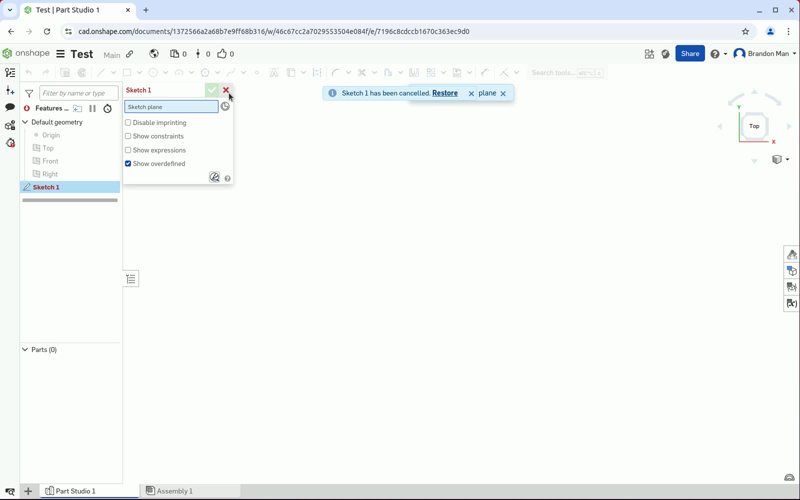
mouse_move(73, 150)
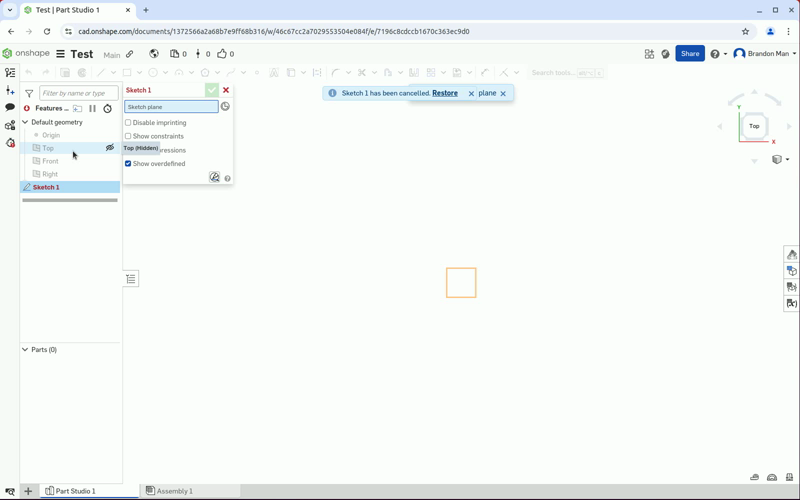
click(73, 150)
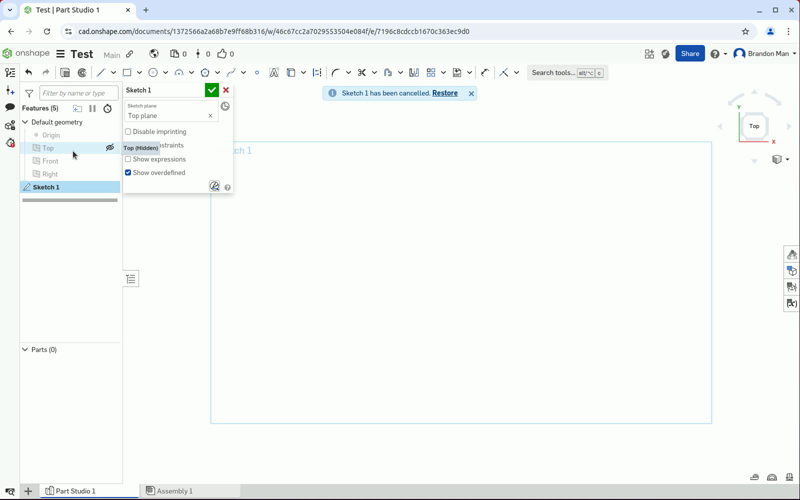
mouse_move(73, 352)
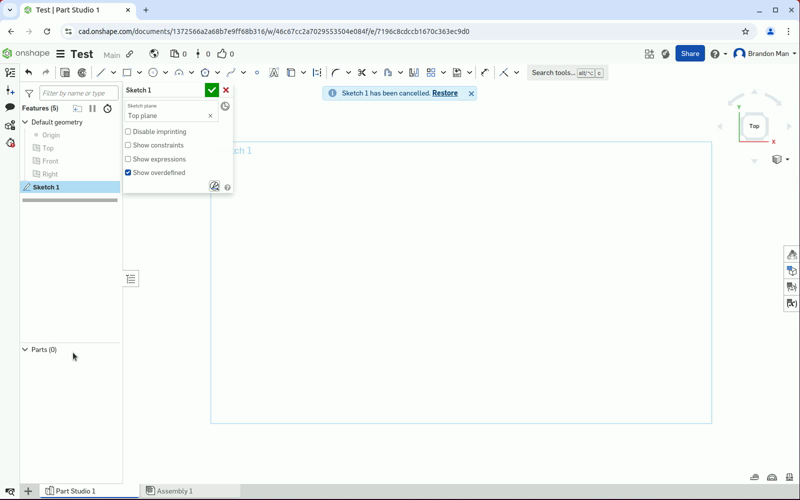
key(y)
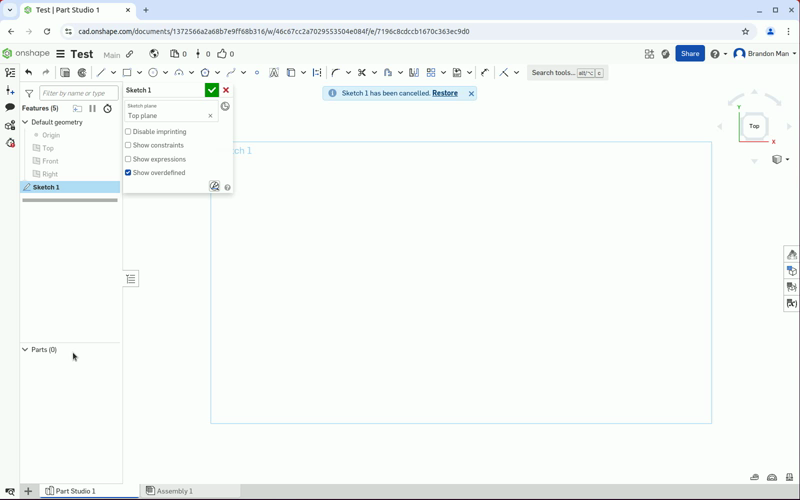
key(c)
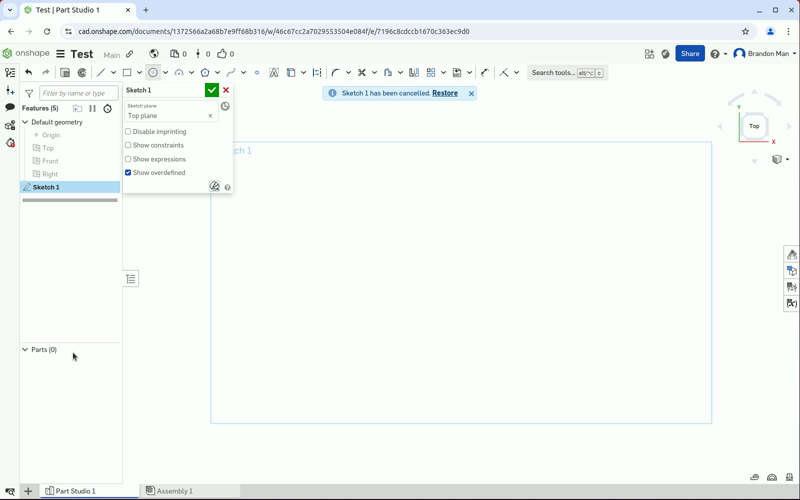
key_down(shift)
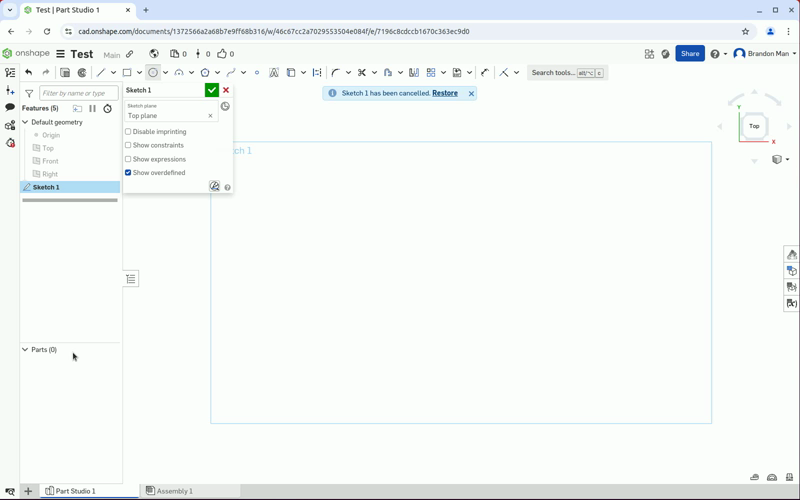
mouse_move(461, 282)
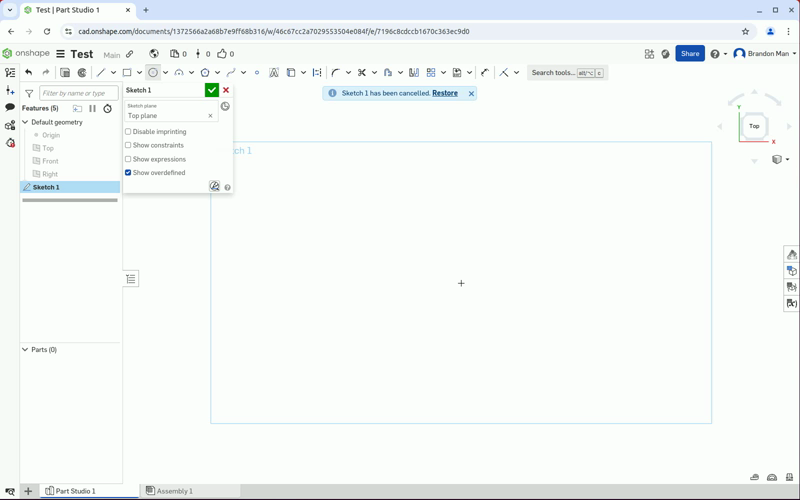
click(461, 282)
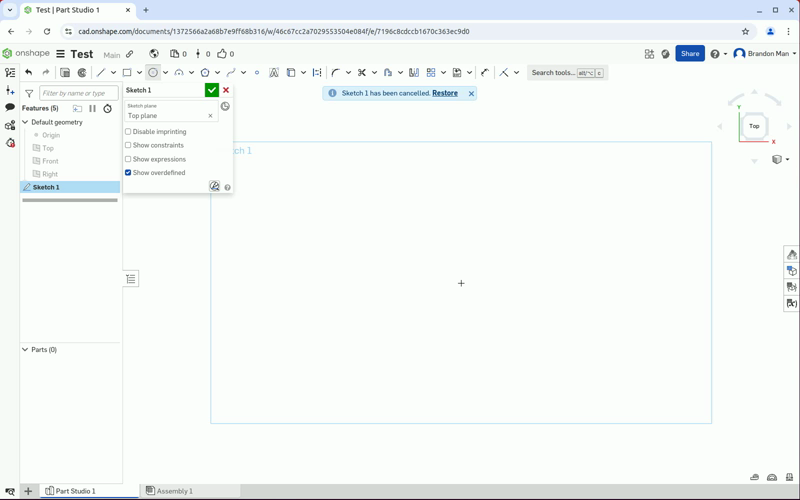
key_up(shift)
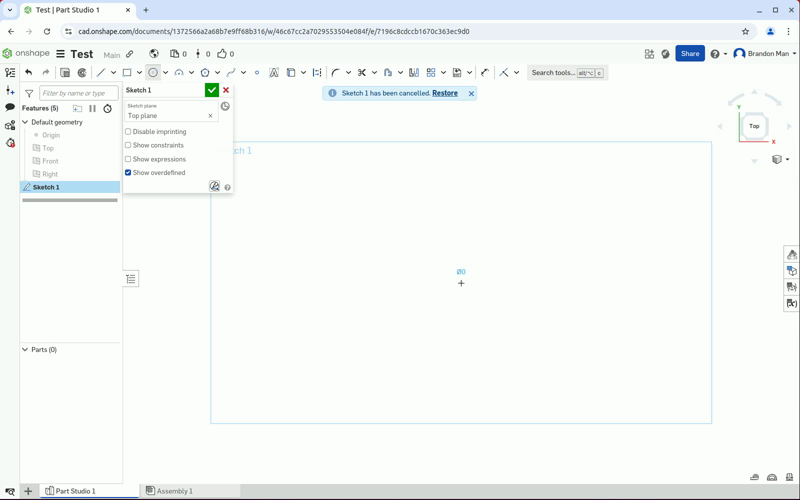
mouse_move(574, 282)
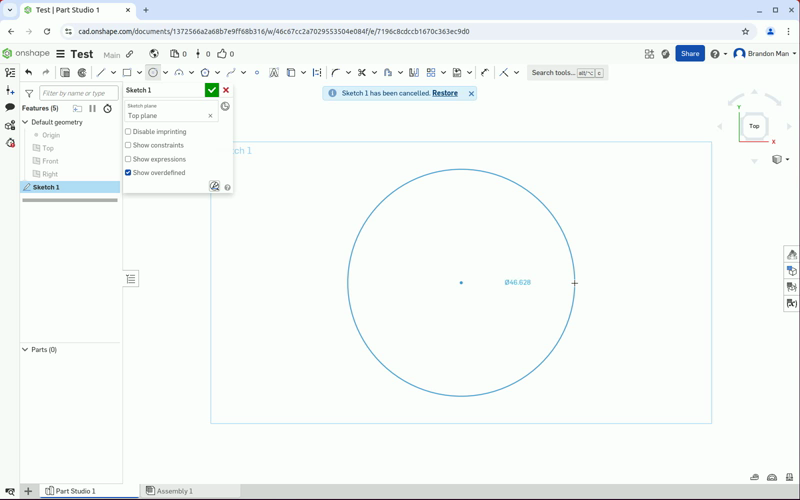
click(574, 282)
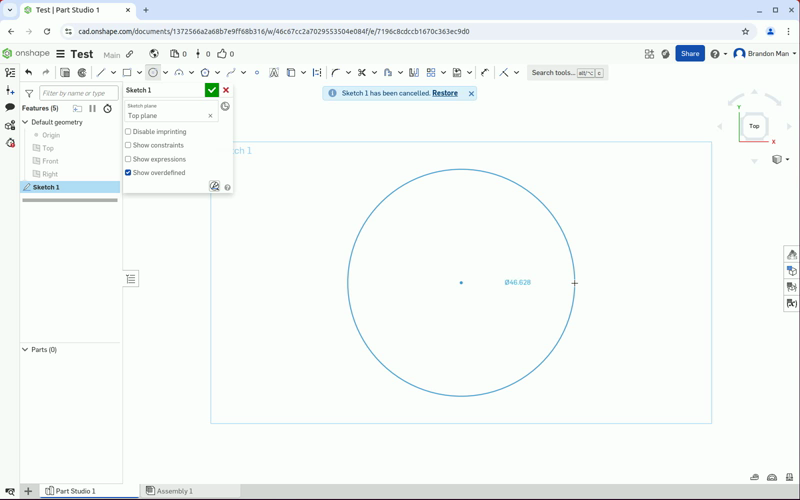
key(esc)
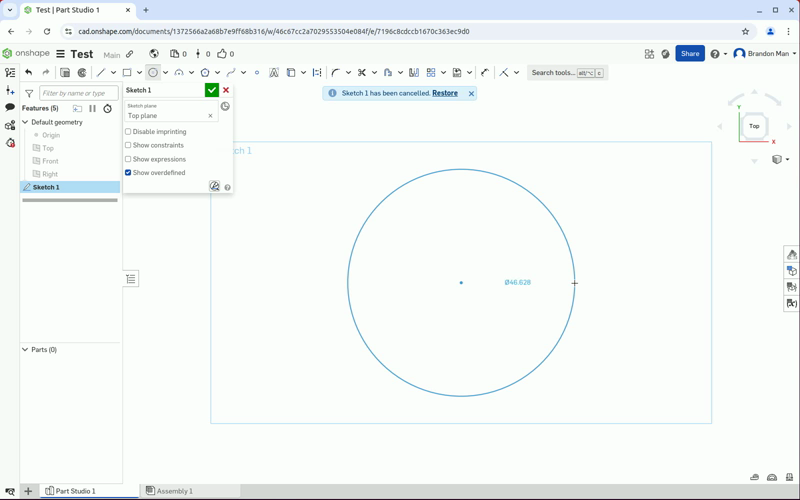
mouse_move(451, 260)
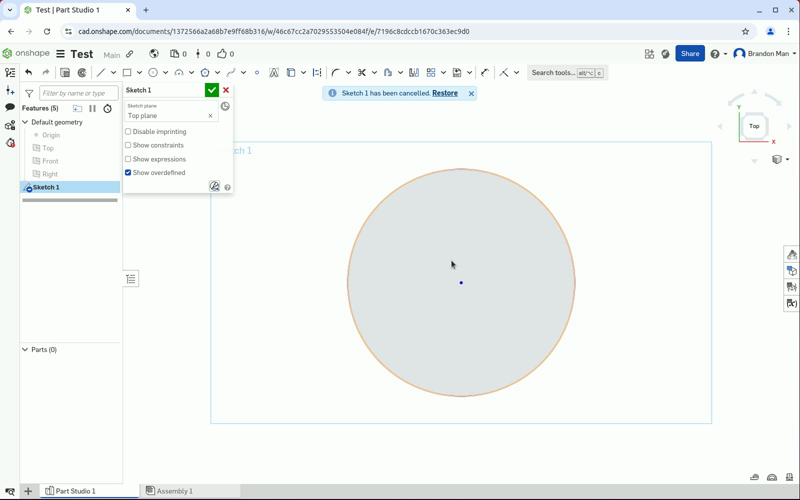
click(451, 260)
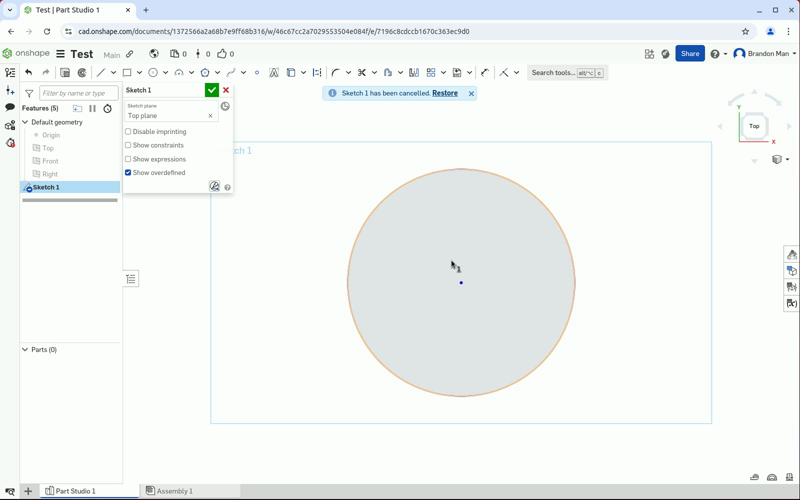
mouse_move(73, 352)
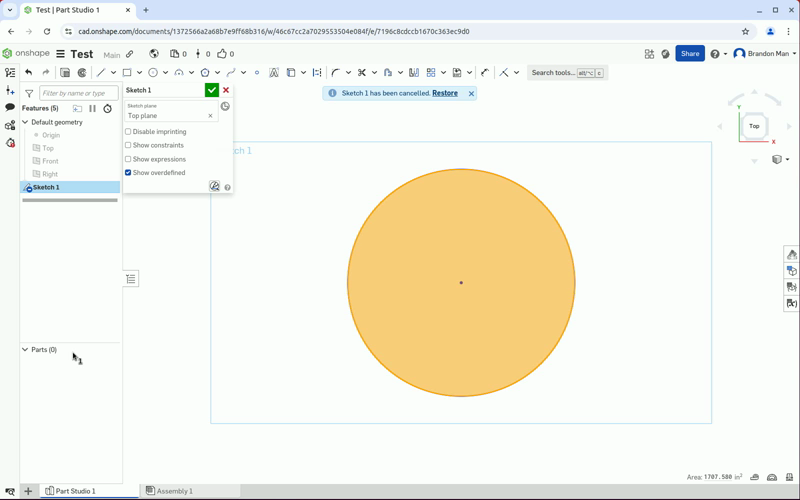
key(shift+y)
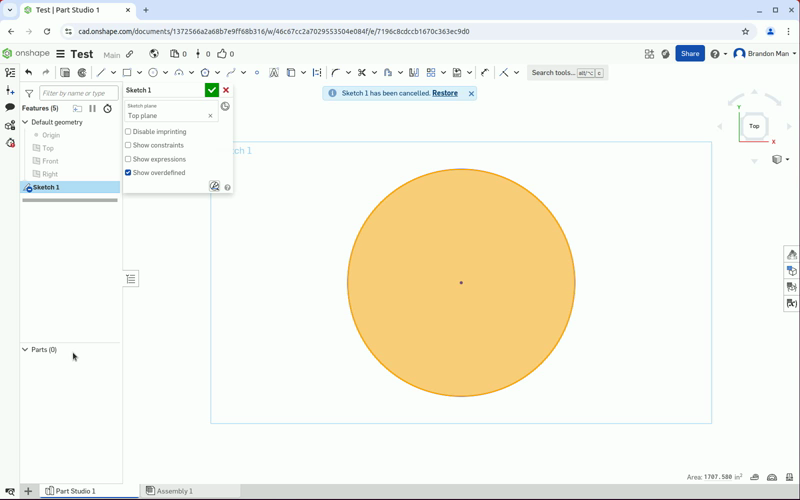
key(shift+e)
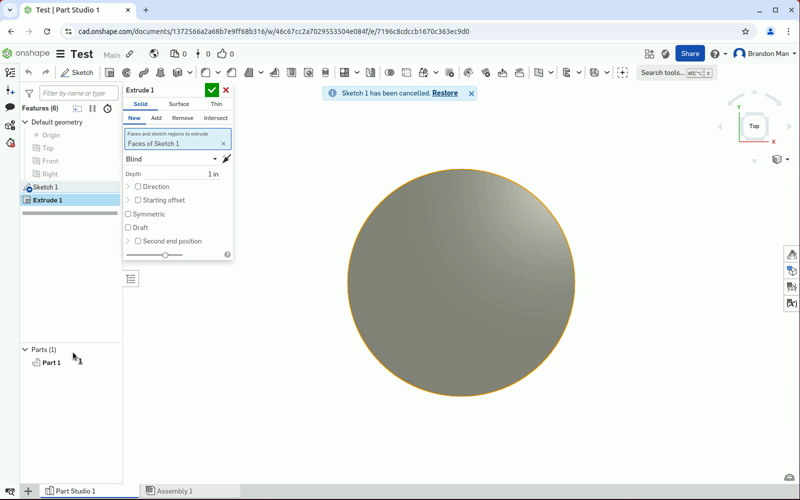
mouse_move(143, 106)
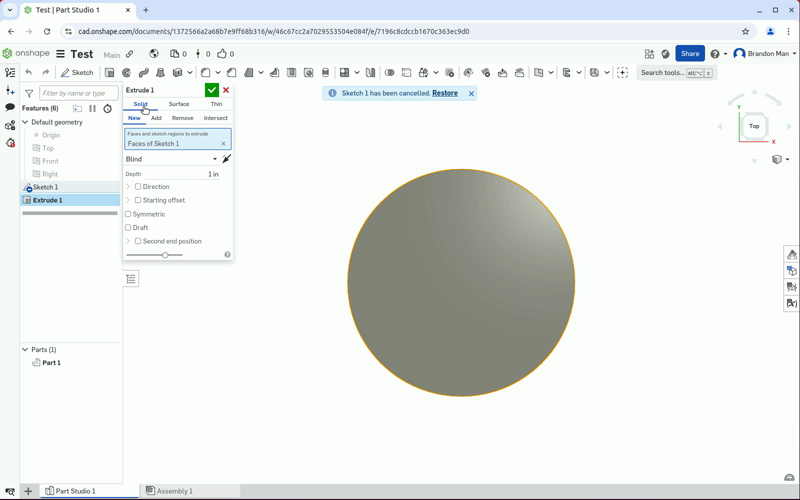
click(143, 106)
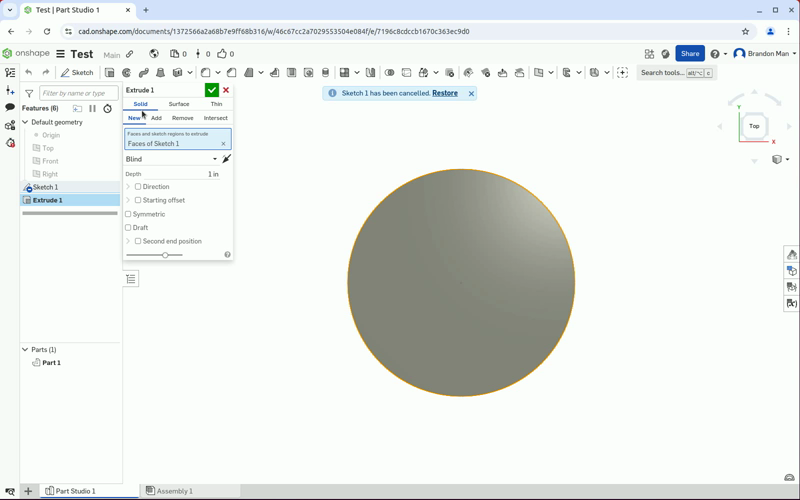
mouse_move(137, 120)
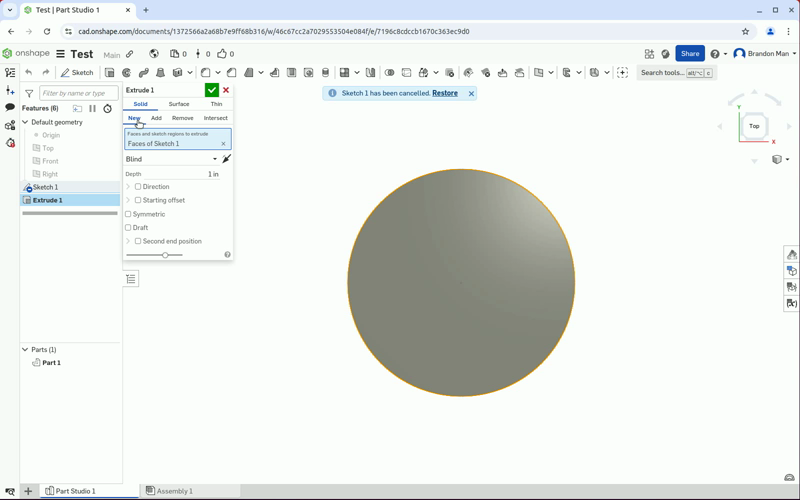
click(137, 120)
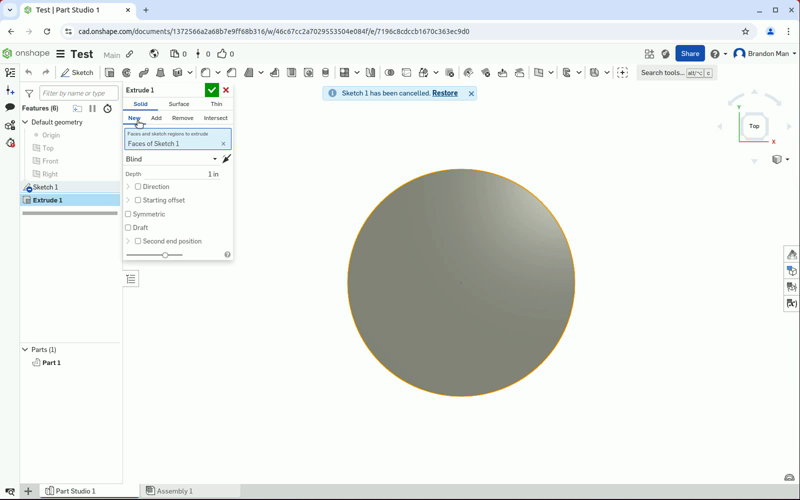
key(tab, 4)
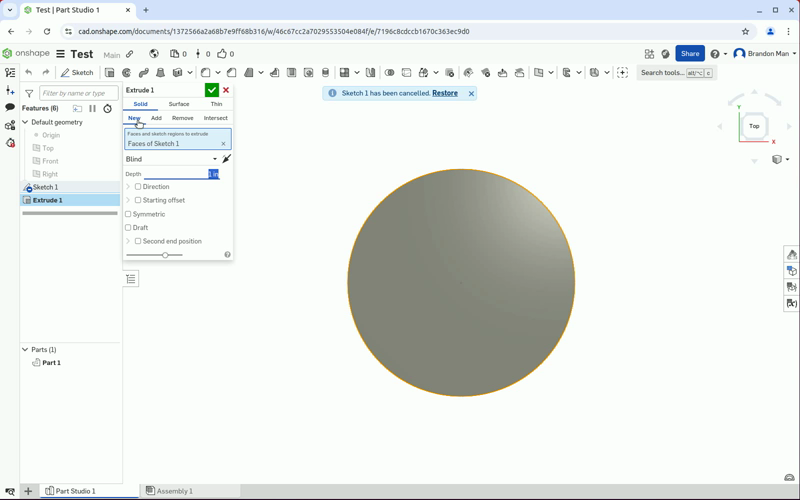
text(3.37)
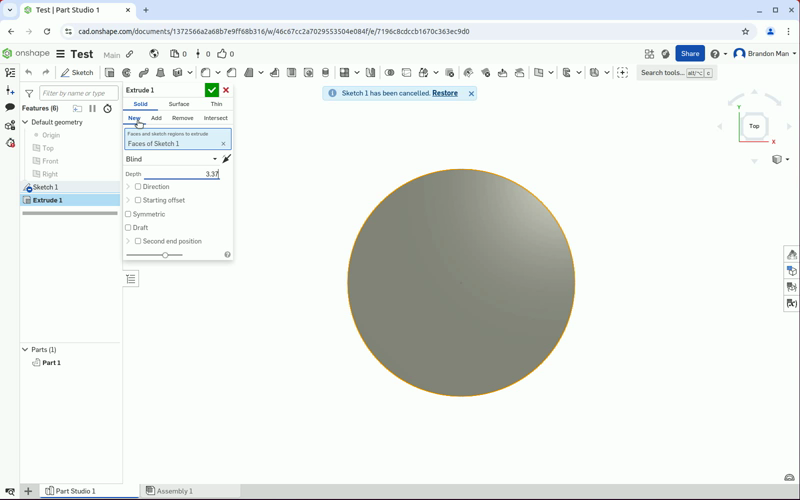
key(enter)
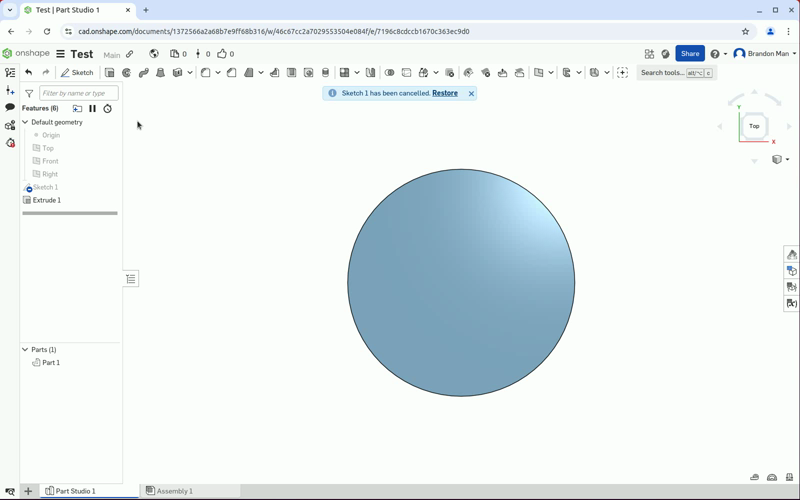
key(shift+h)
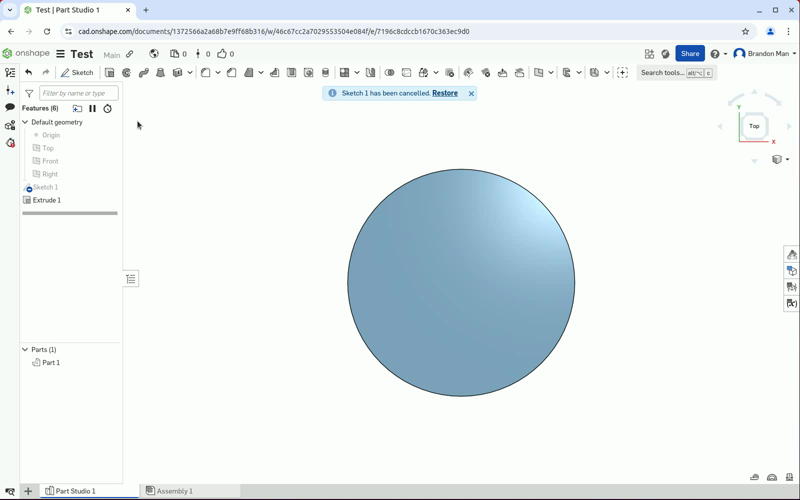
key(shift+h)
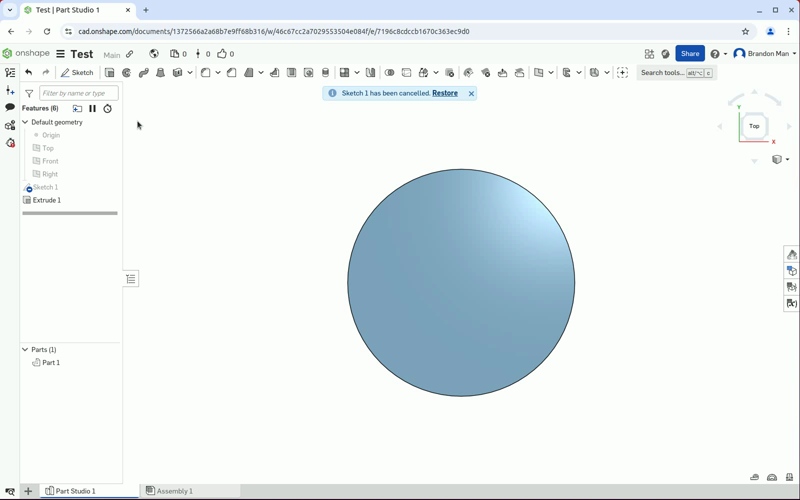
mouse_move(73, 189)
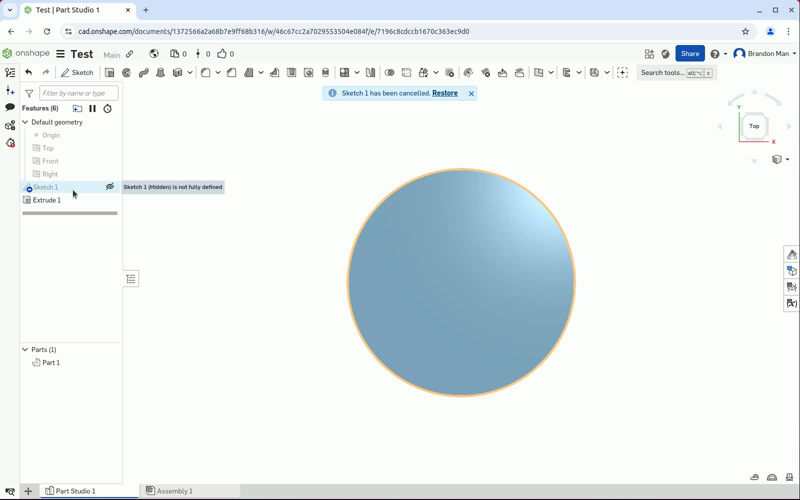
click(73, 189)
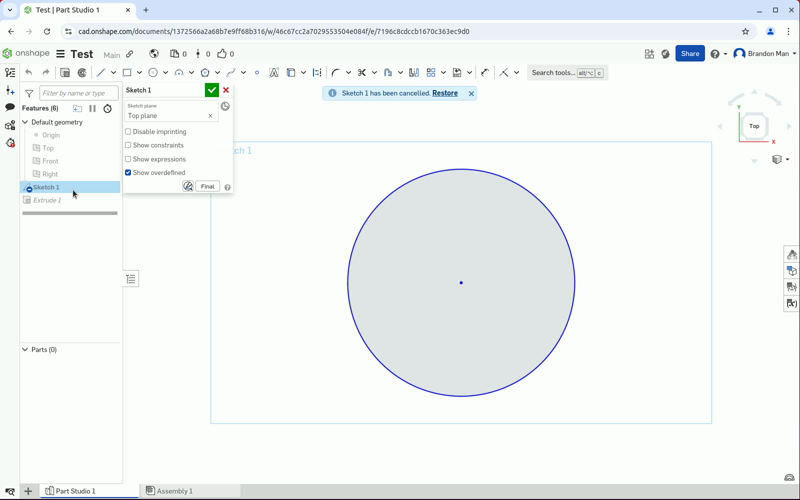
mouse_move(229, 92)
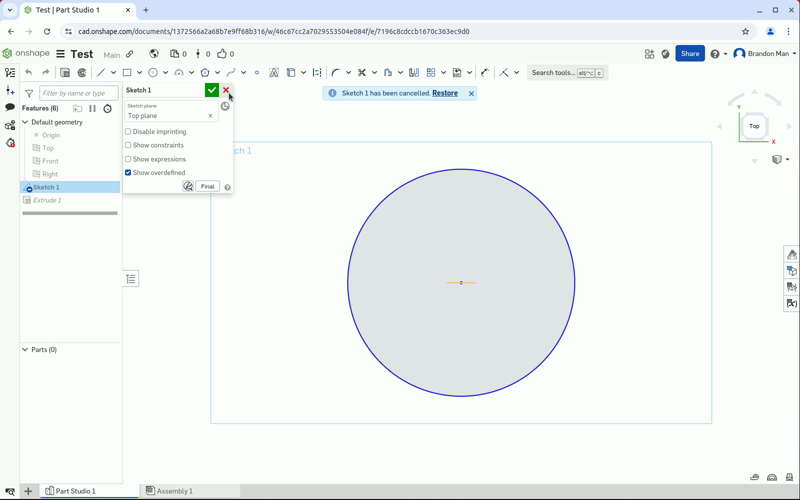
click(229, 92)
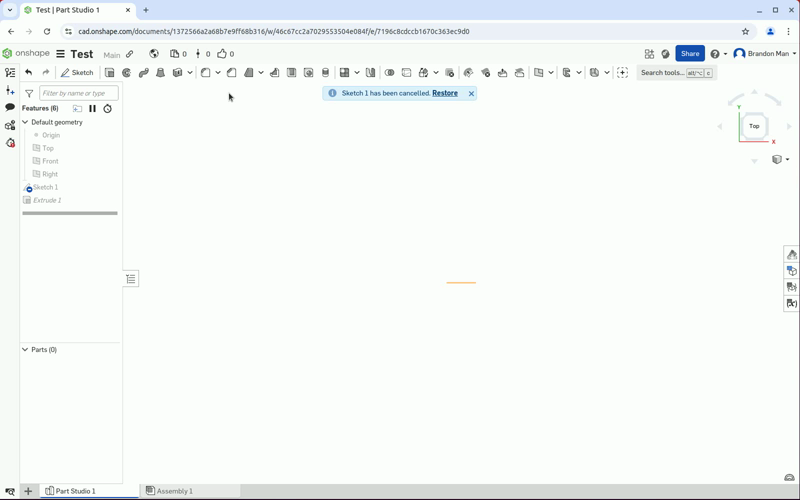
mouse_move(541, 75)
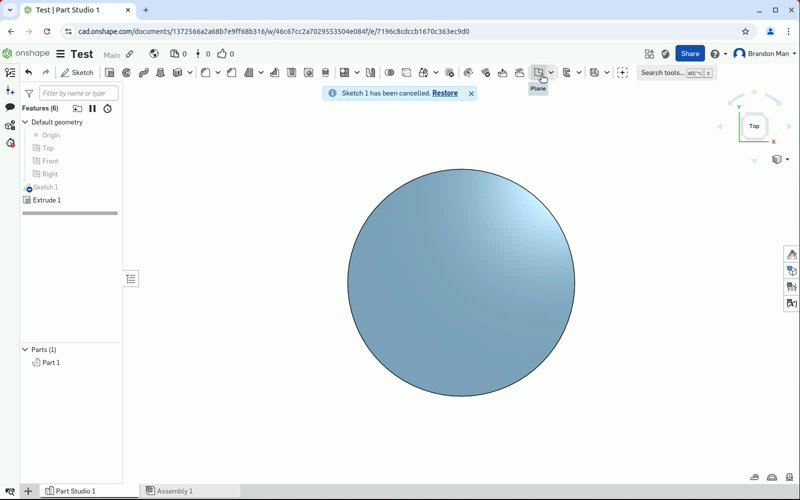
click(541, 75)
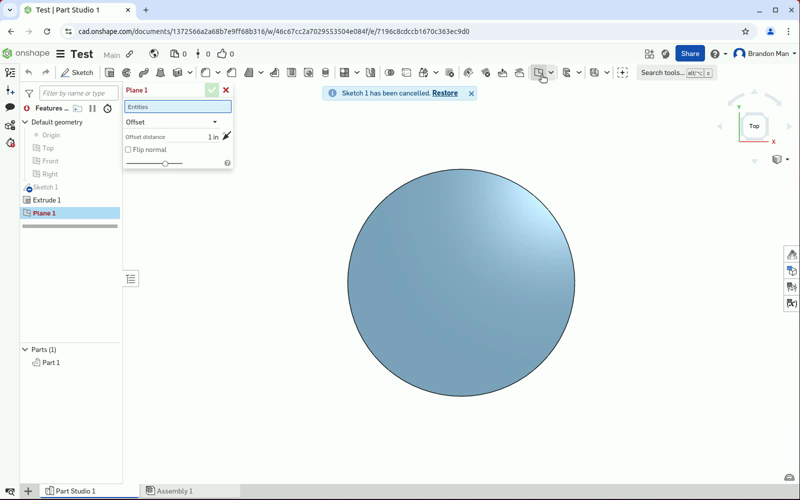
mouse_move(73, 150)
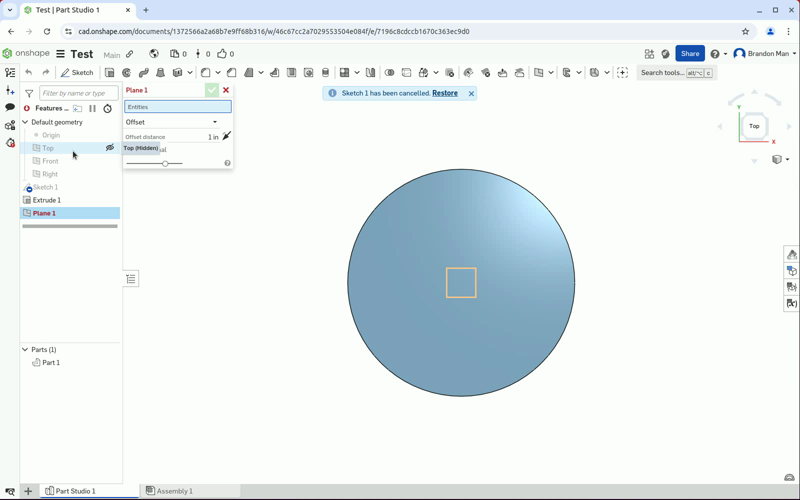
click(73, 150)
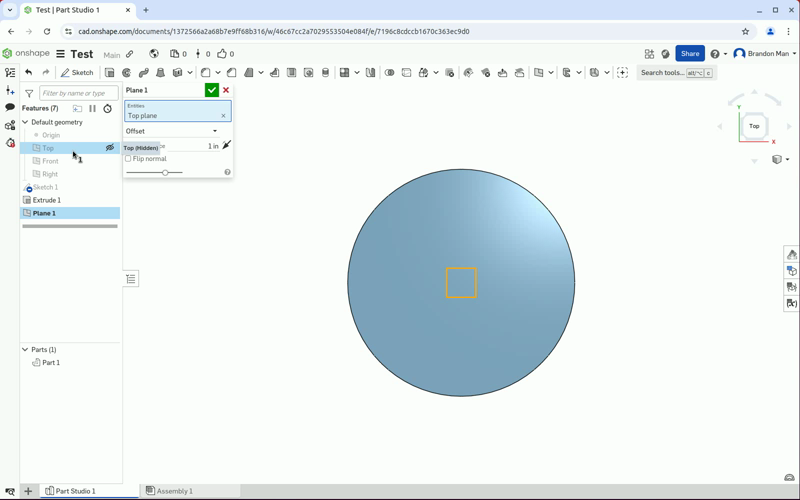
key(tab, 2)
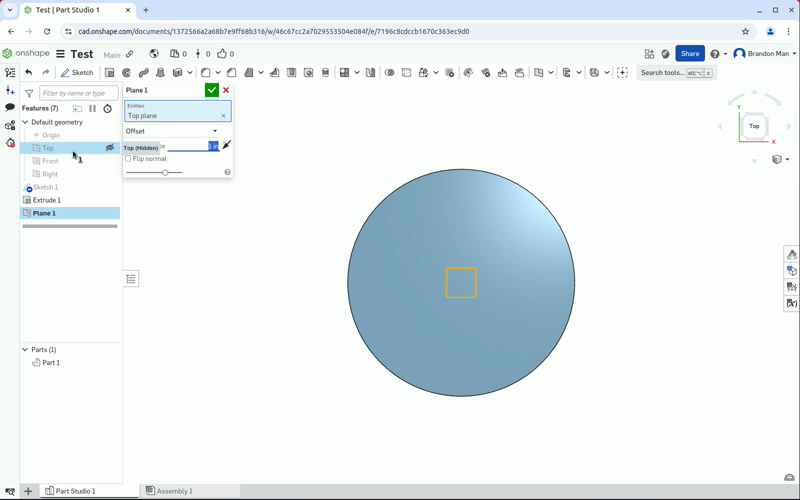
text(3.358)
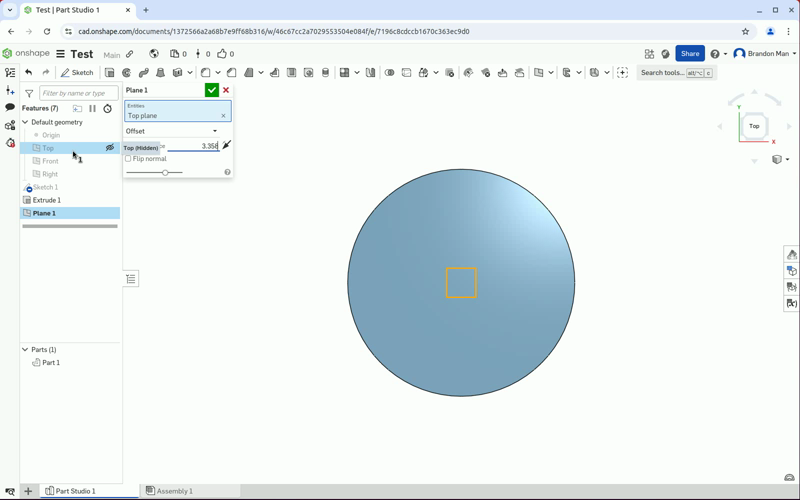
key(enter, 2)
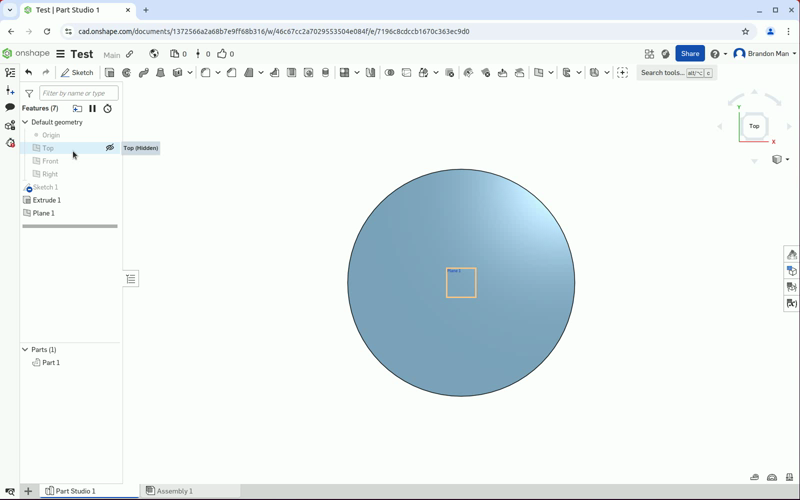
key(shift+s)
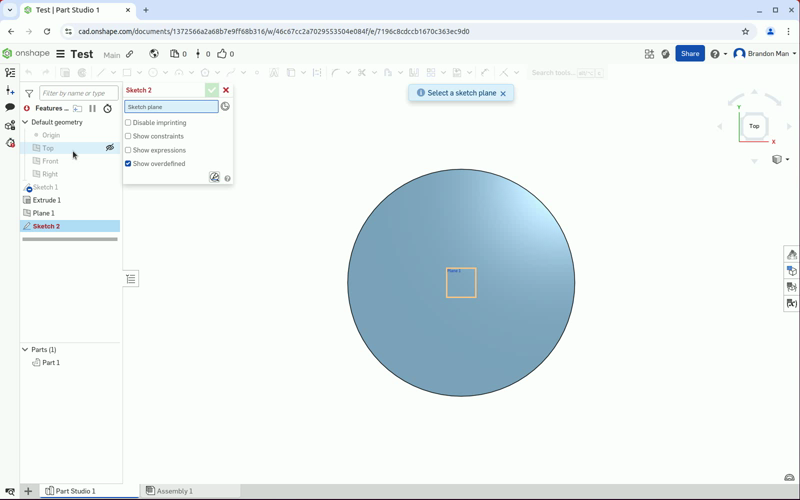
mouse_move(73, 215)
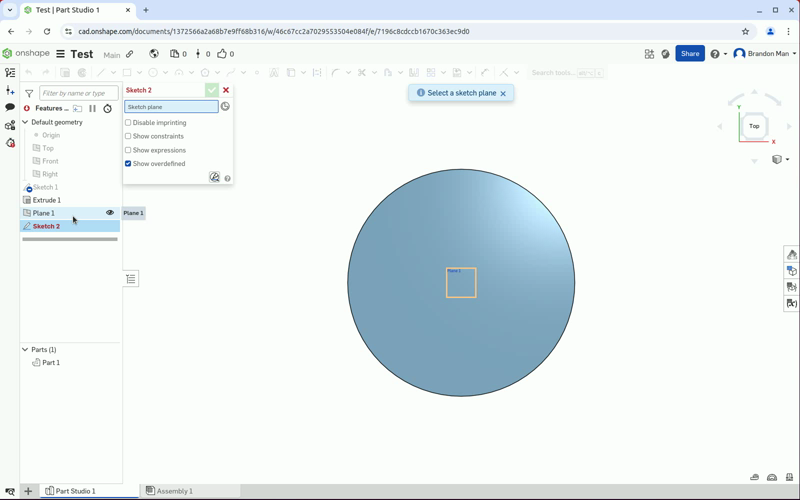
click(73, 215)
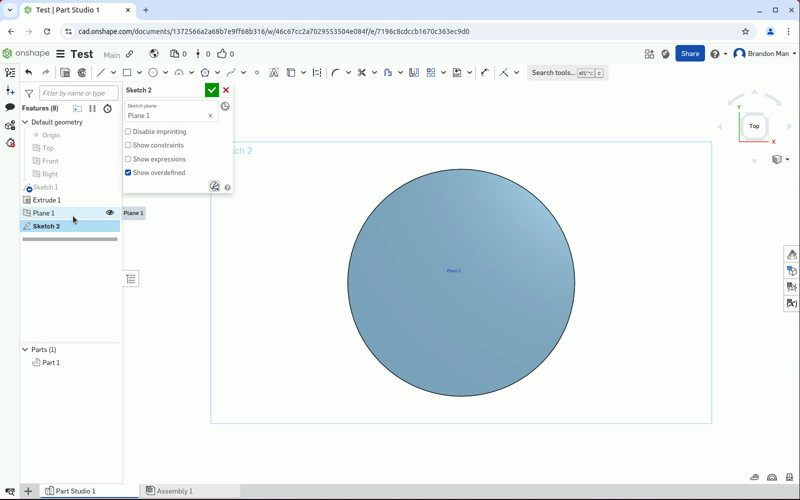
mouse_move(73, 352)
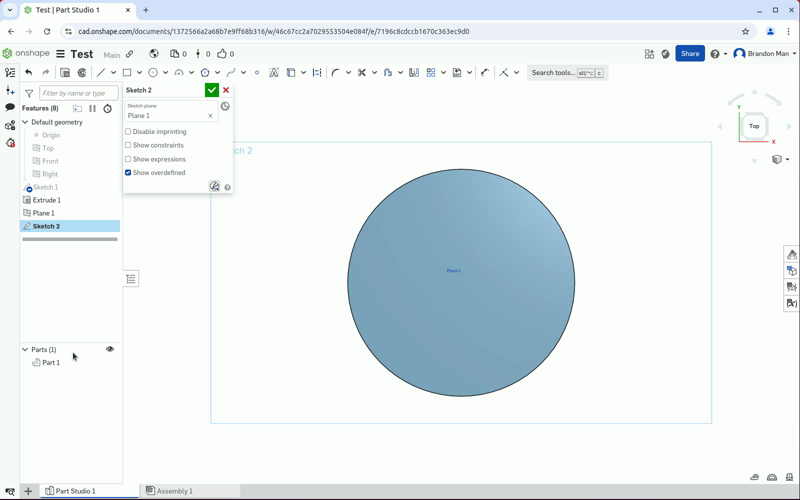
key(y)
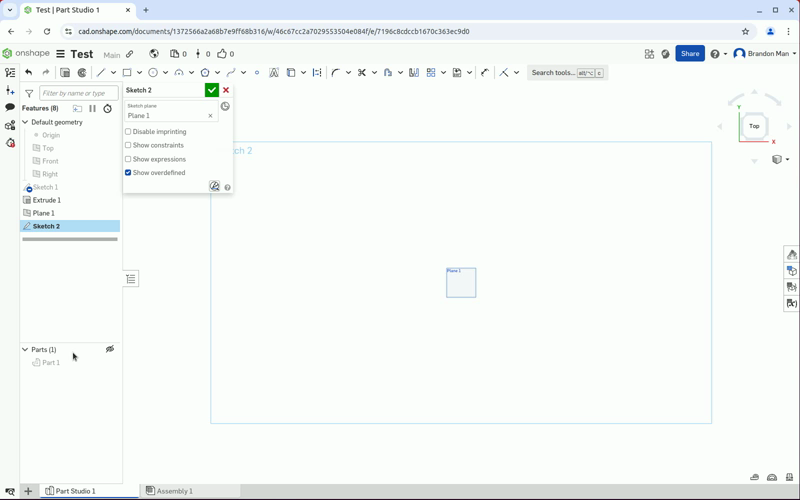
key(a)
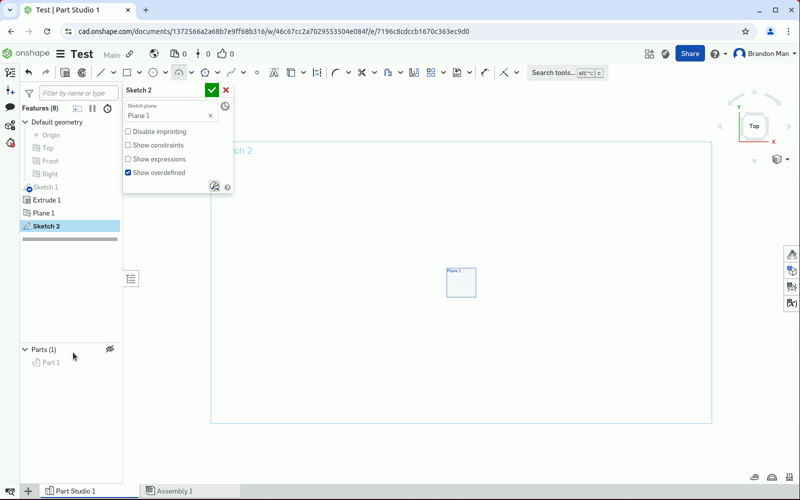
key_down(shift)
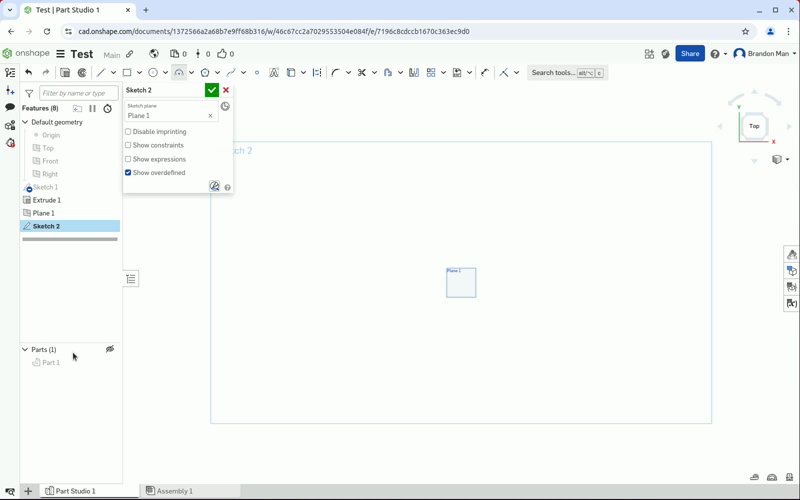
mouse_move(357, 282)
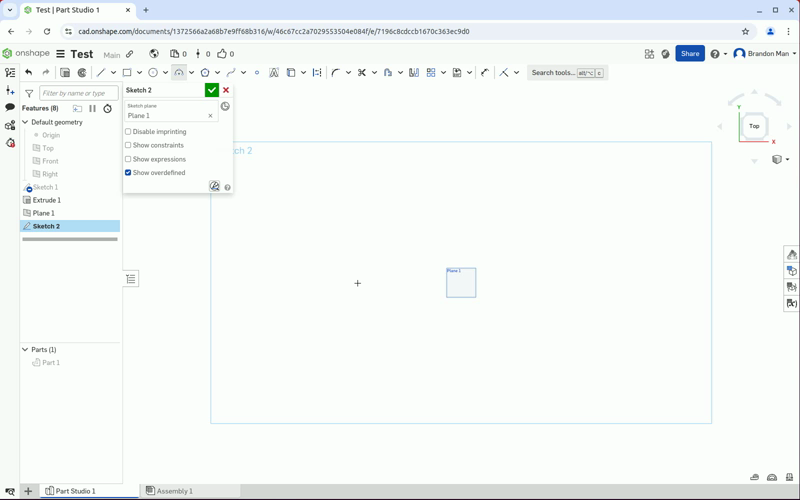
click(357, 282)
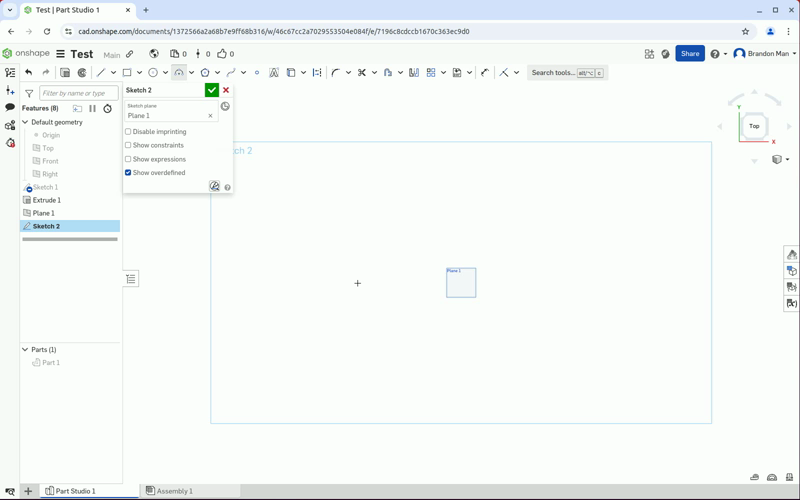
key_up(shift)
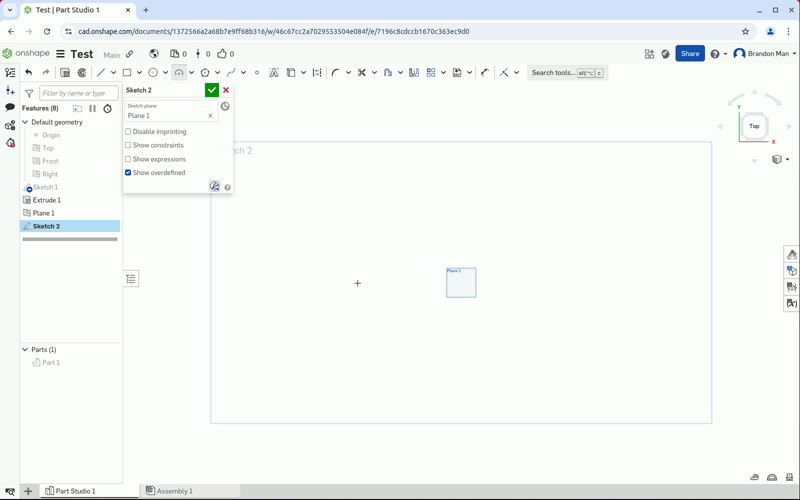
key_down(shift)
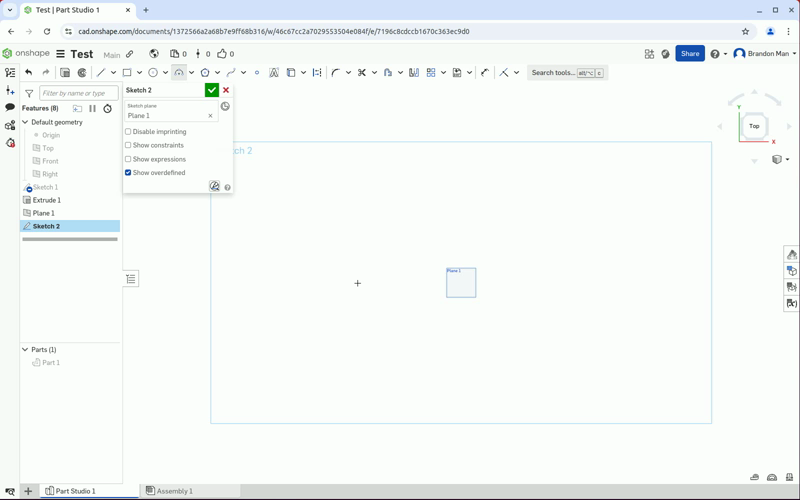
mouse_move(459, 384)
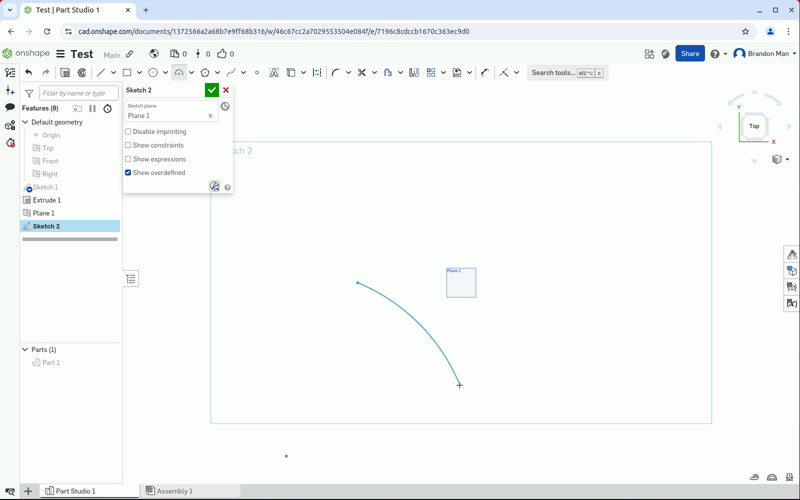
click(459, 384)
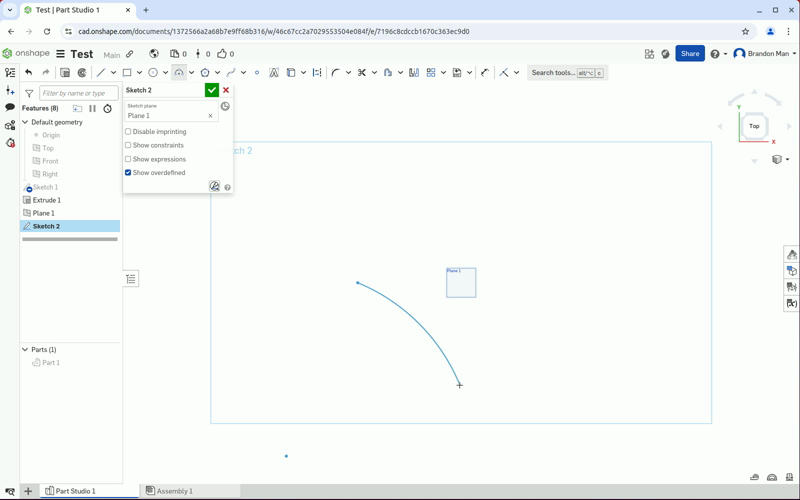
mouse_move(386, 355)
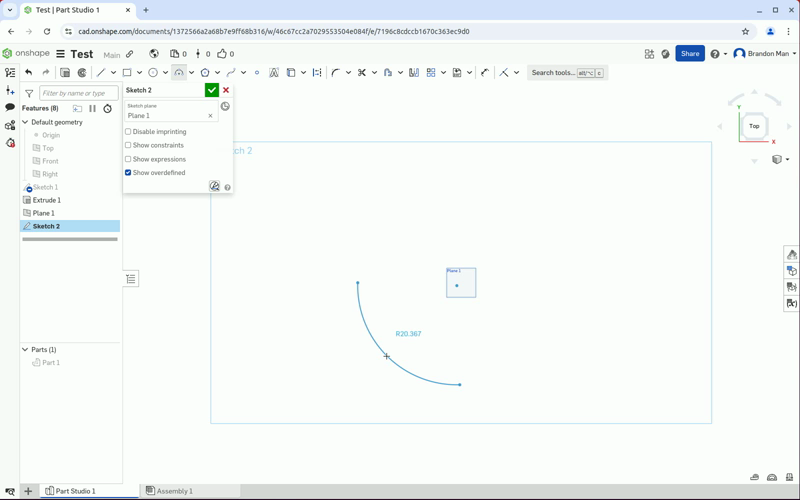
click(386, 355)
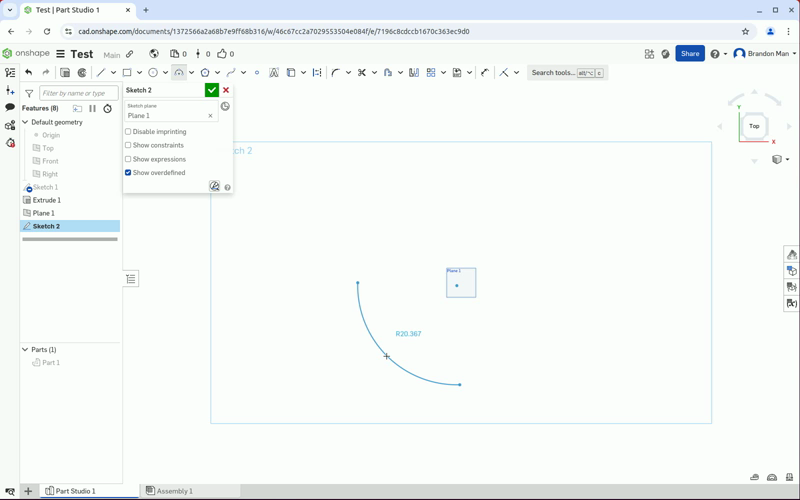
key_up(shift)
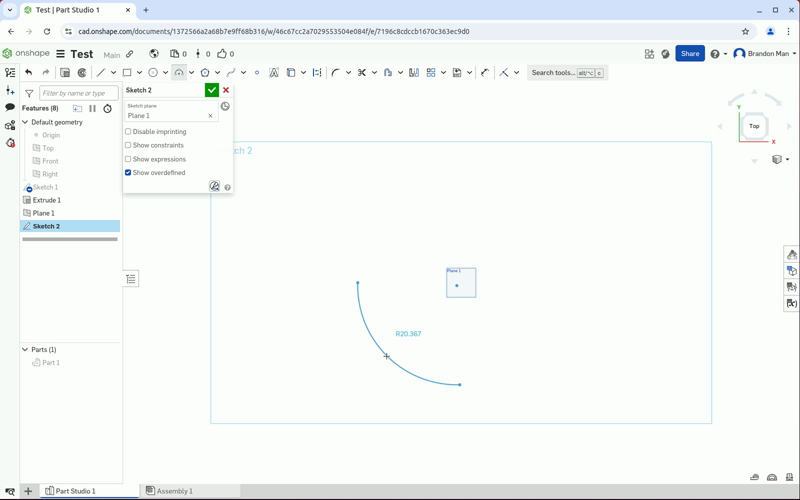
mouse_move(459, 384)
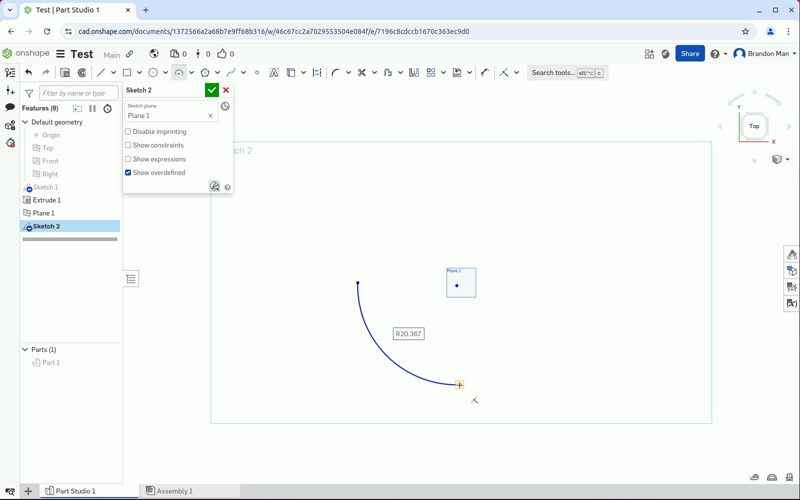
click(459, 384)
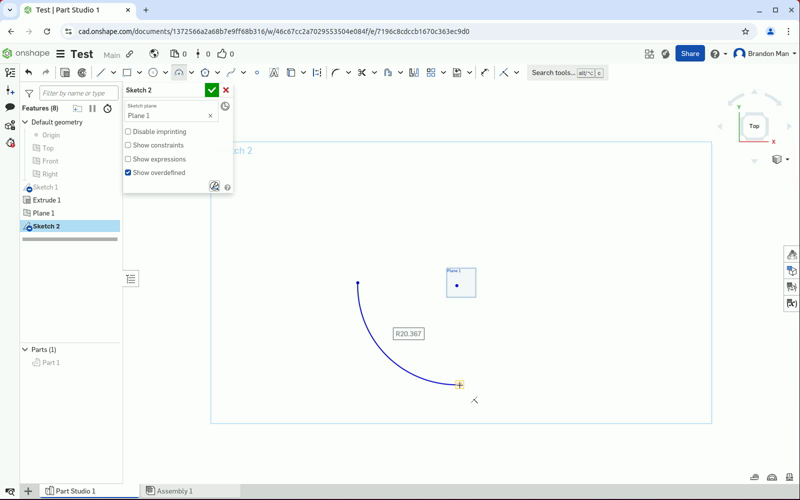
key_down(shift)
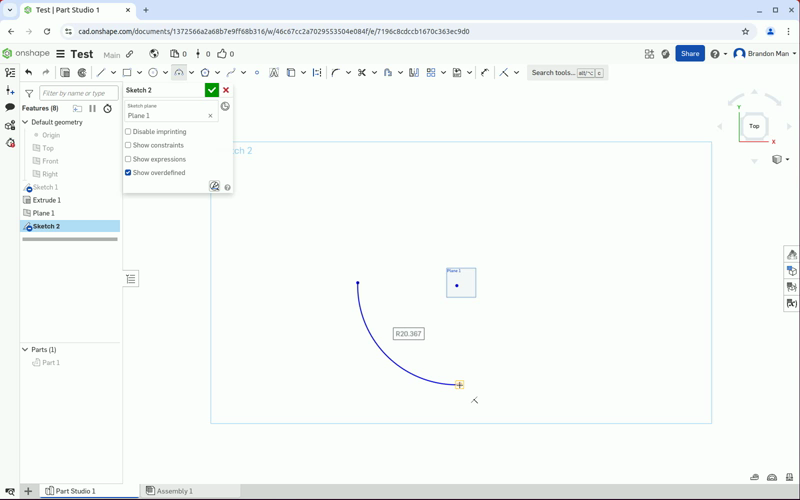
mouse_move(564, 282)
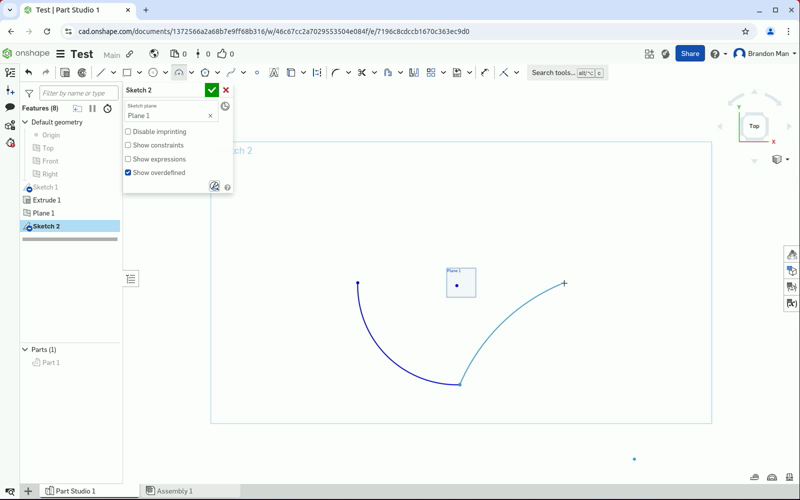
click(564, 282)
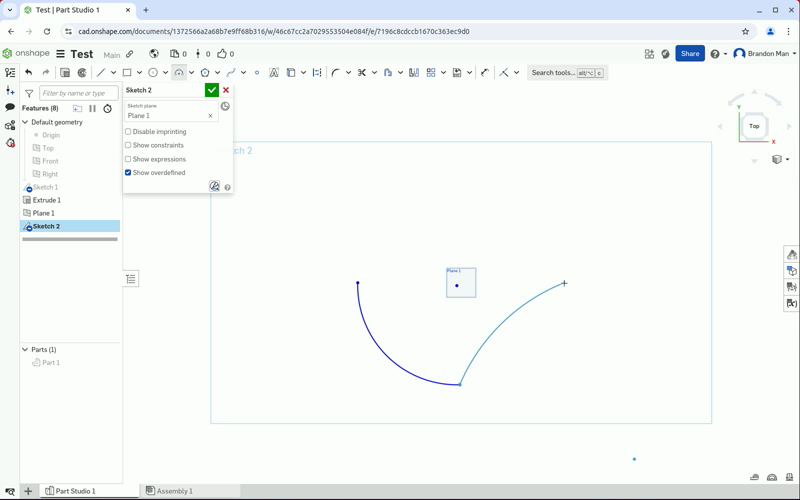
mouse_move(533, 356)
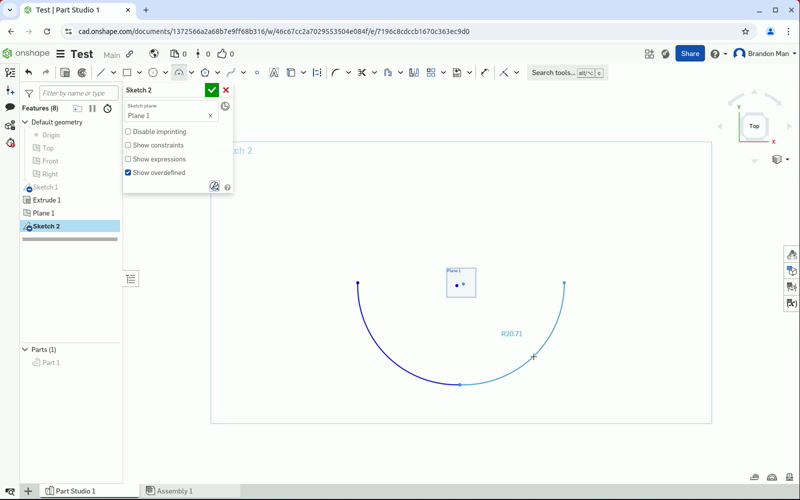
click(533, 356)
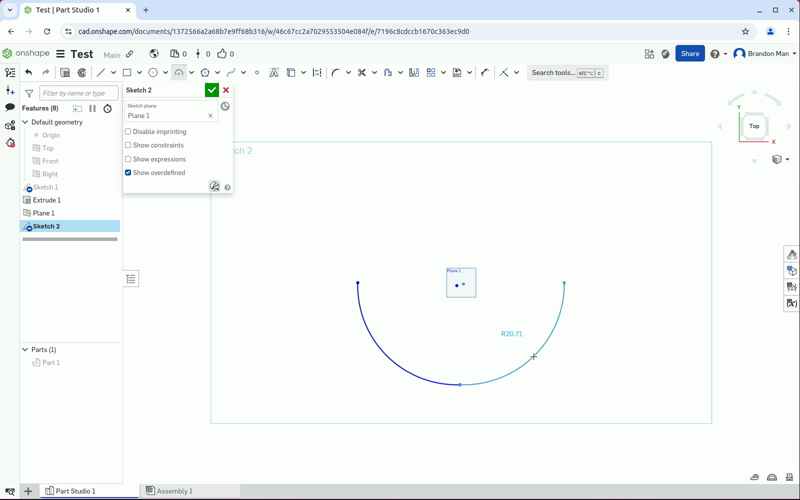
key_up(shift)
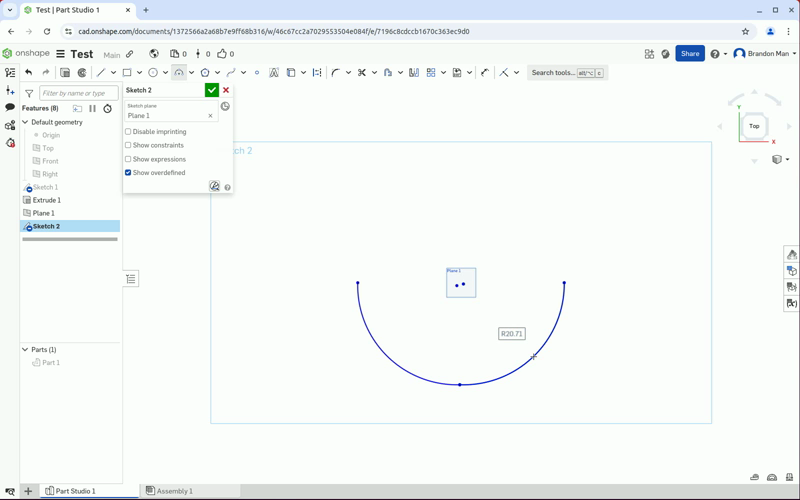
mouse_move(564, 282)
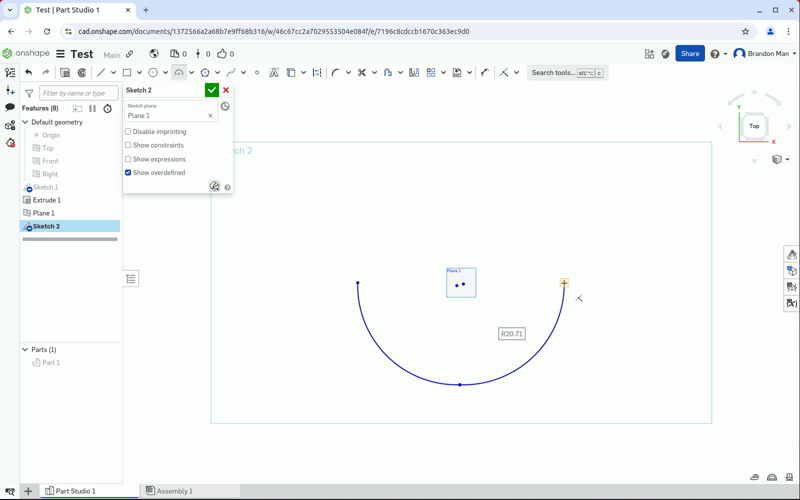
click(564, 282)
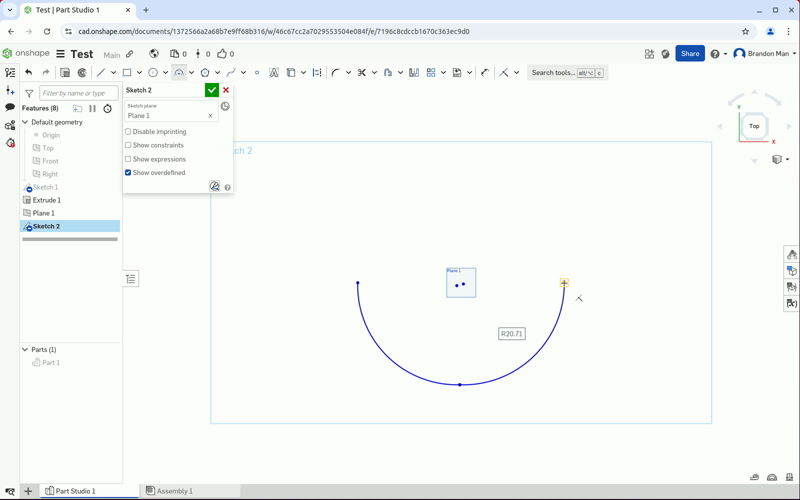
key_down(shift)
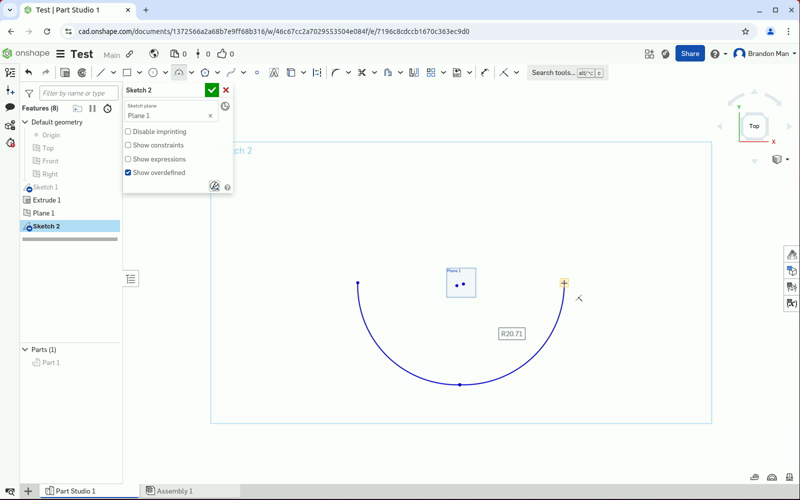
mouse_move(459, 178)
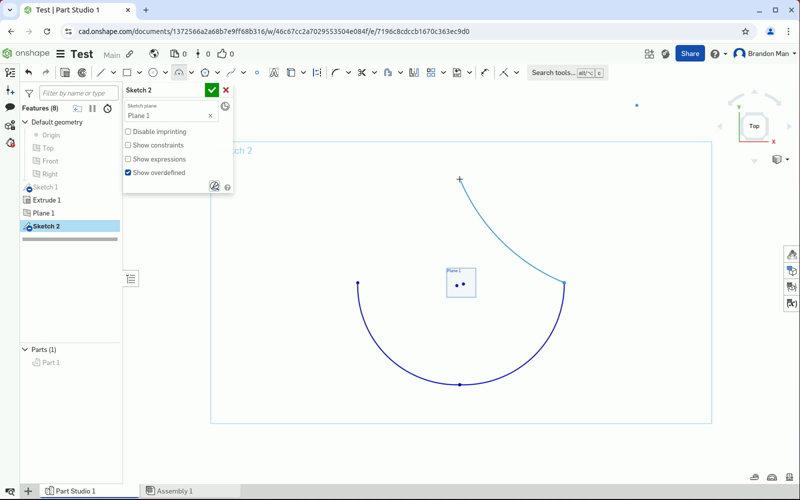
click(459, 178)
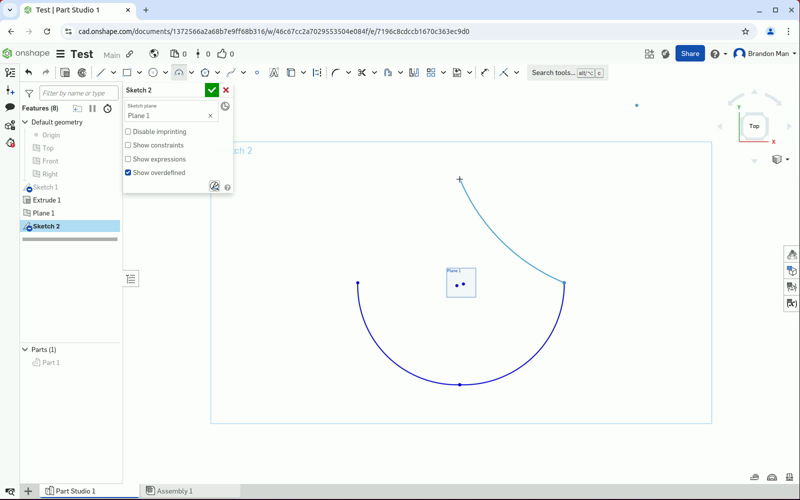
mouse_move(533, 209)
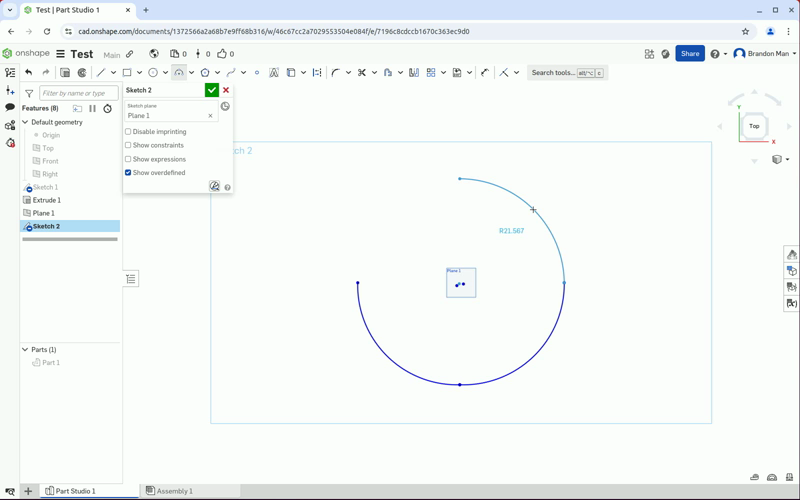
click(533, 209)
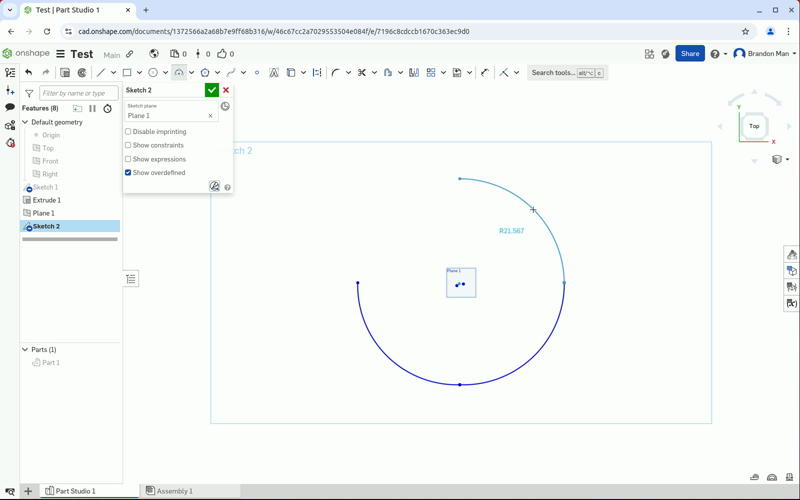
key_up(shift)
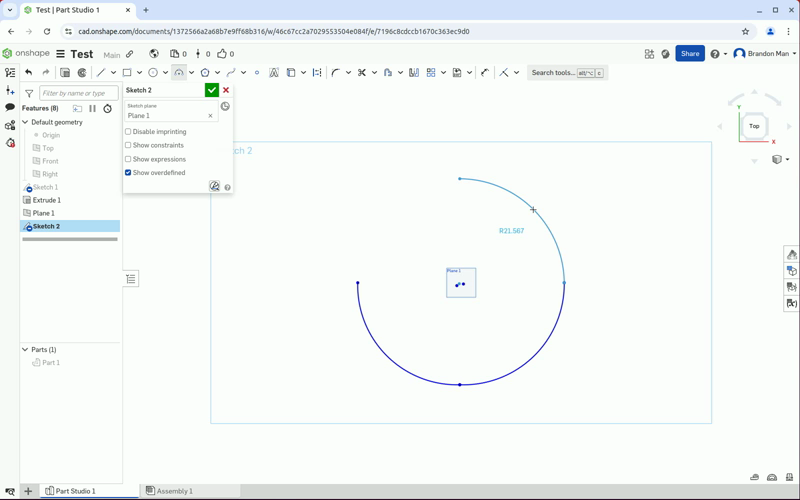
mouse_move(459, 178)
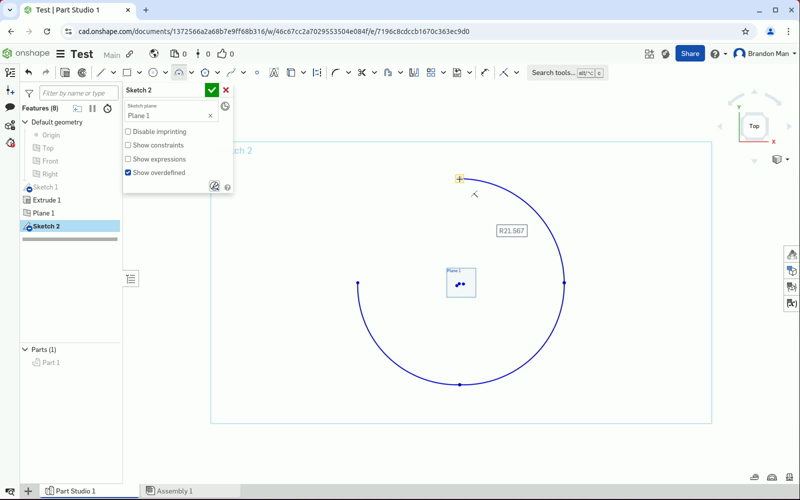
click(459, 178)
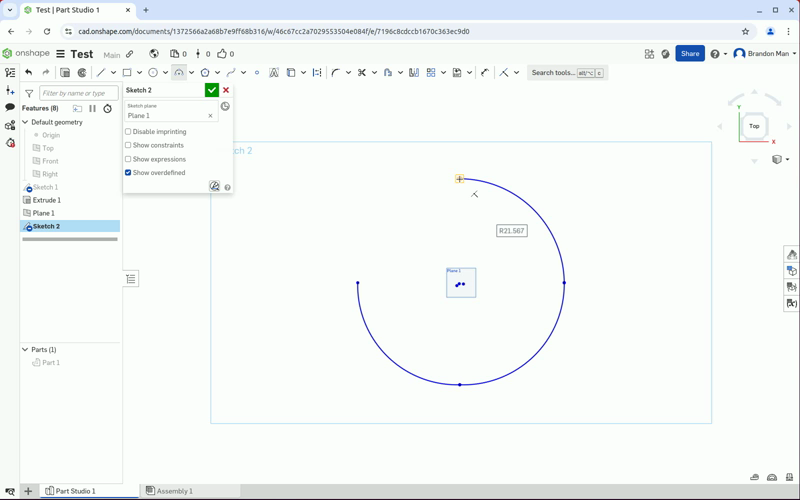
mouse_move(357, 282)
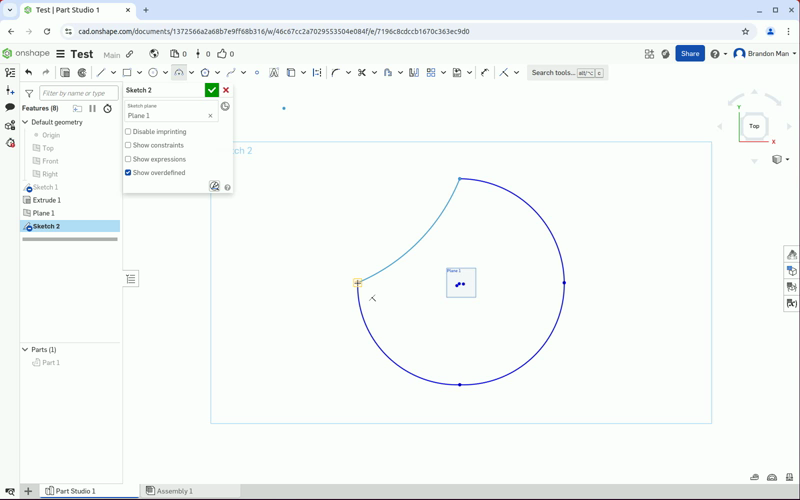
click(357, 282)
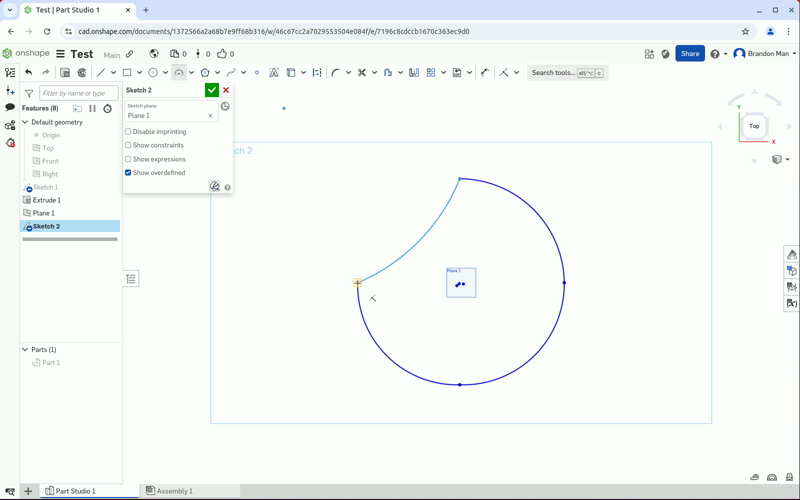
key_down(shift)
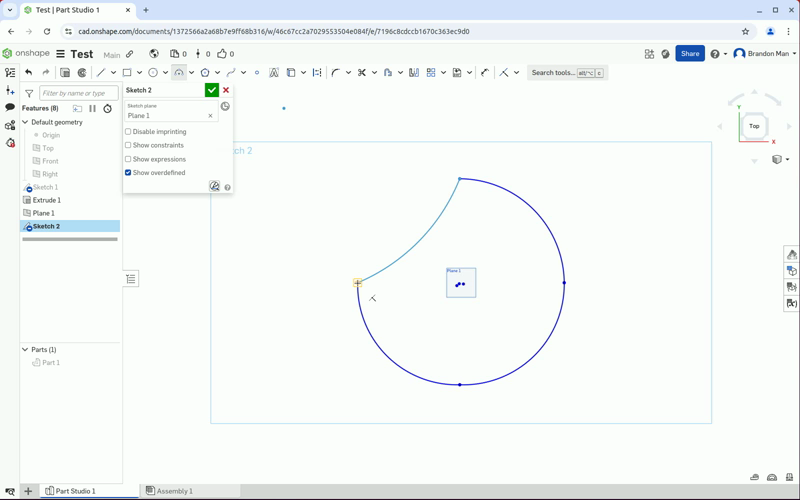
mouse_move(386, 209)
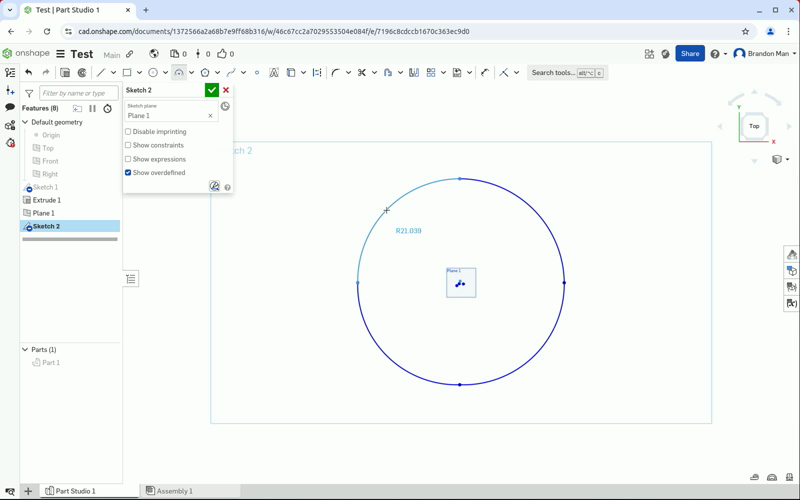
click(386, 209)
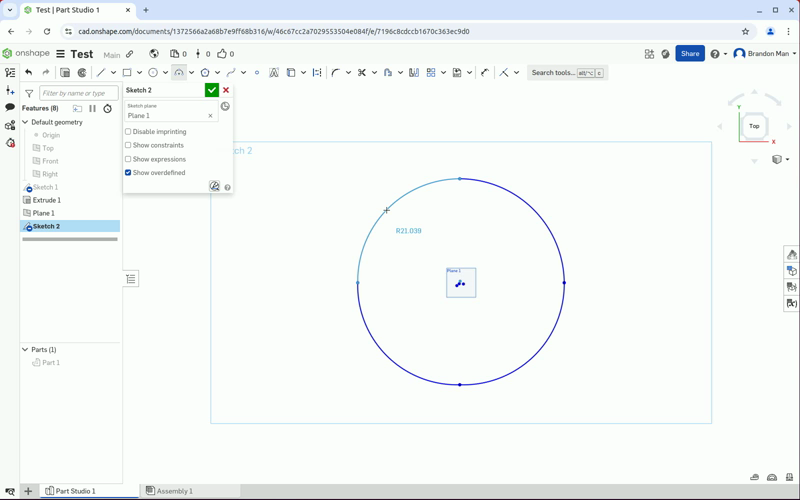
key_up(shift)
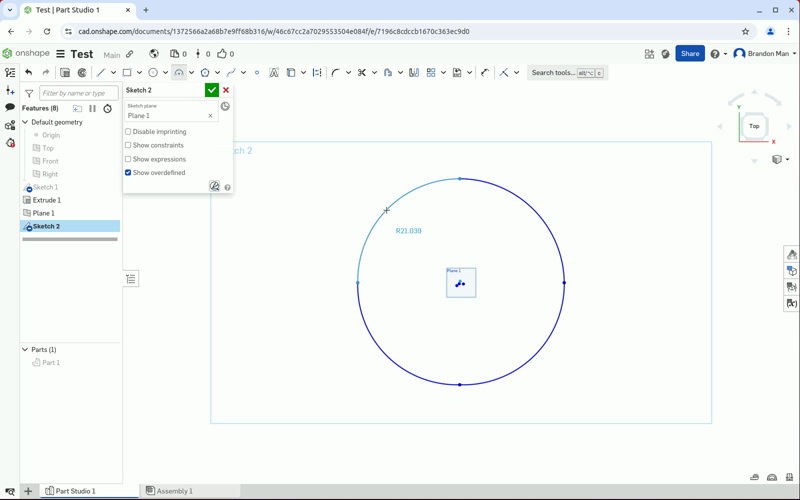
key(esc)
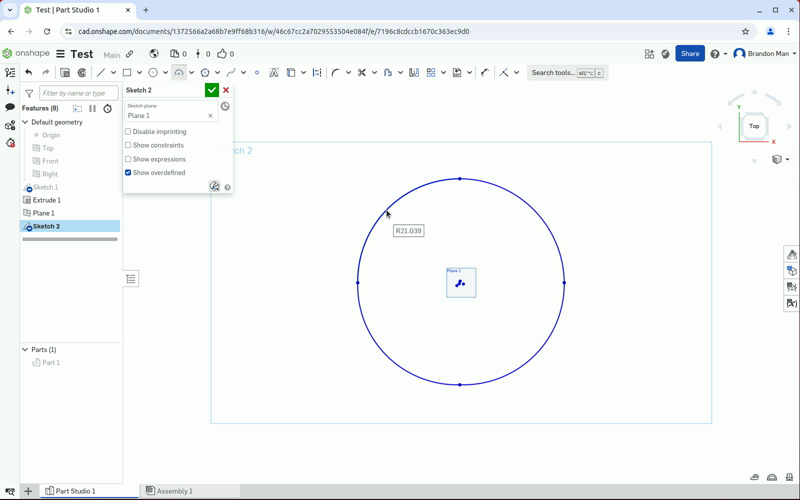
key(a)
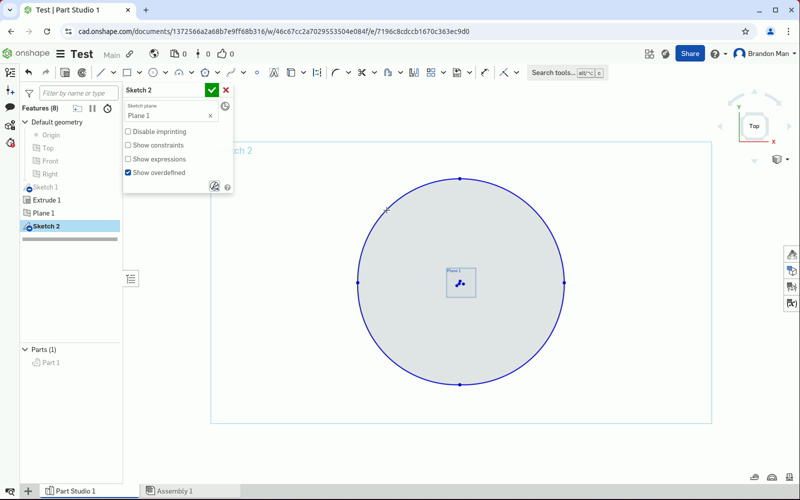
key_down(shift)
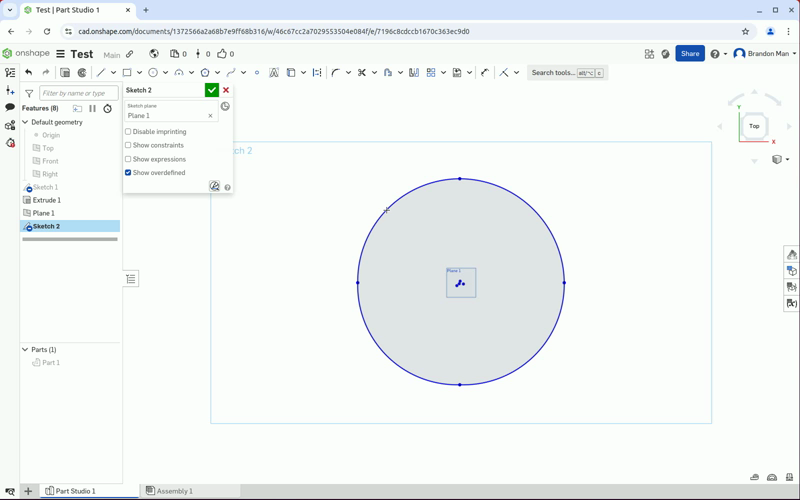
mouse_move(381, 282)
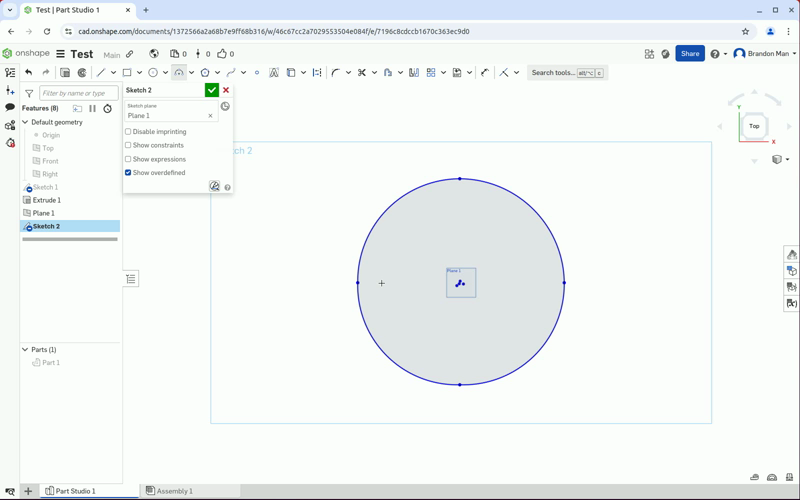
click(381, 282)
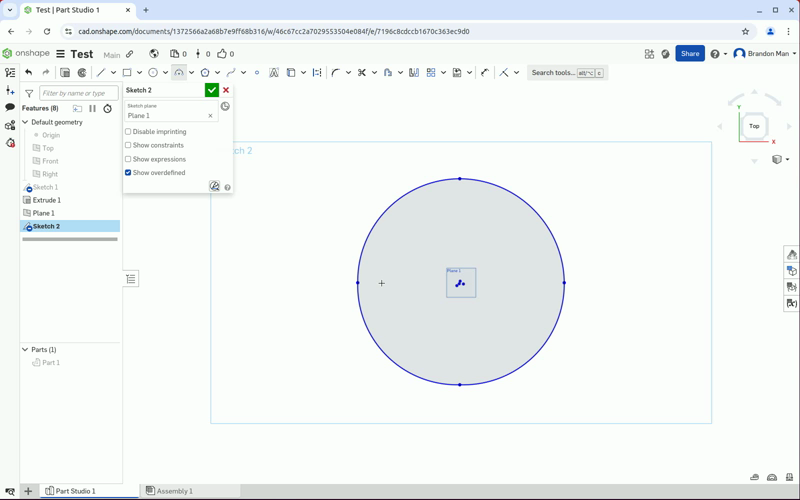
key_up(shift)
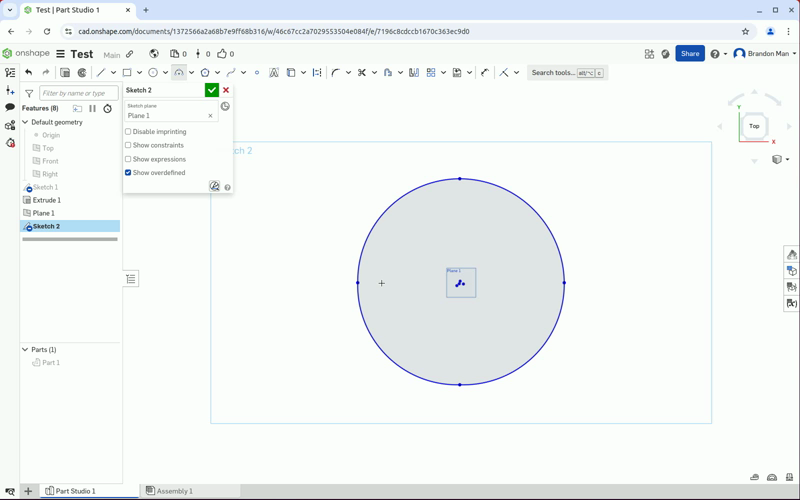
key_down(shift)
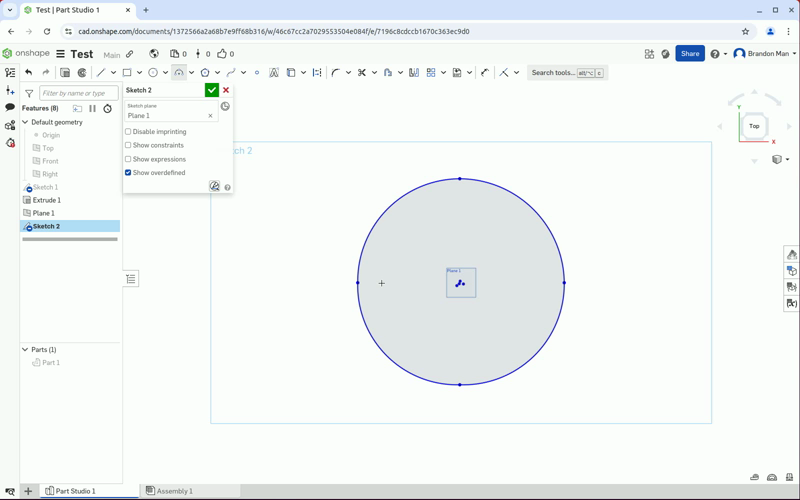
mouse_move(459, 358)
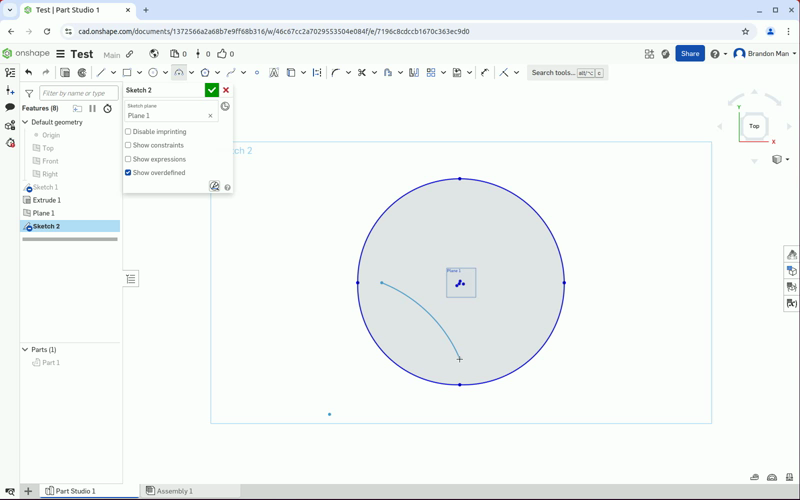
click(459, 358)
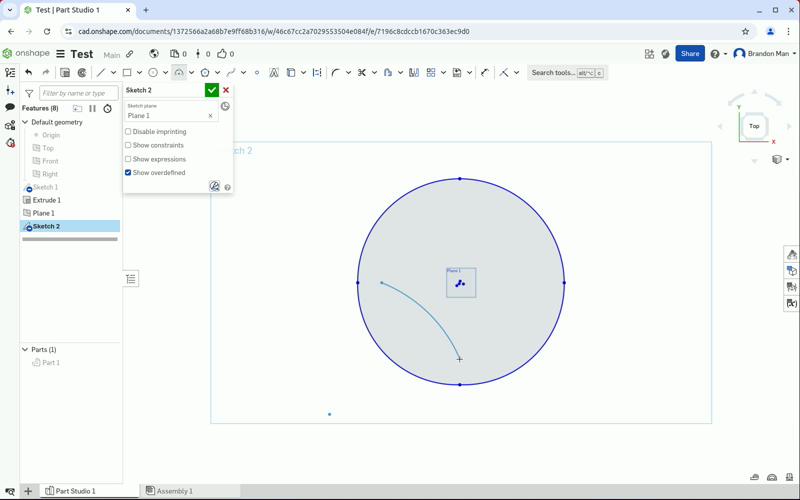
mouse_move(404, 337)
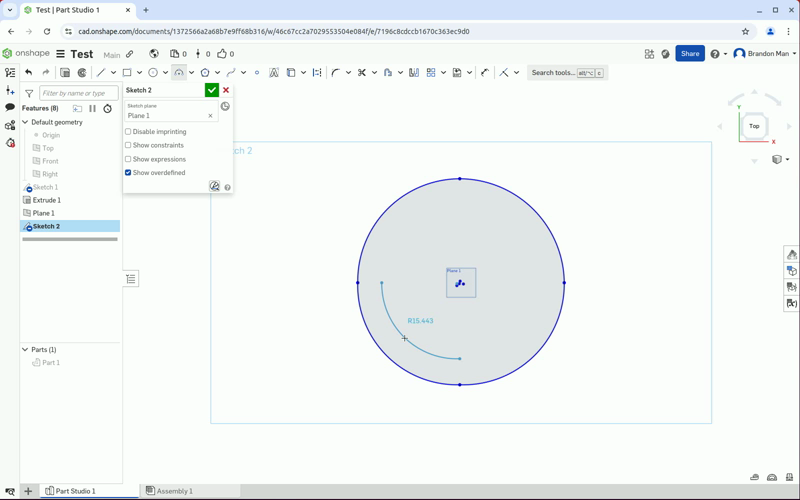
click(404, 337)
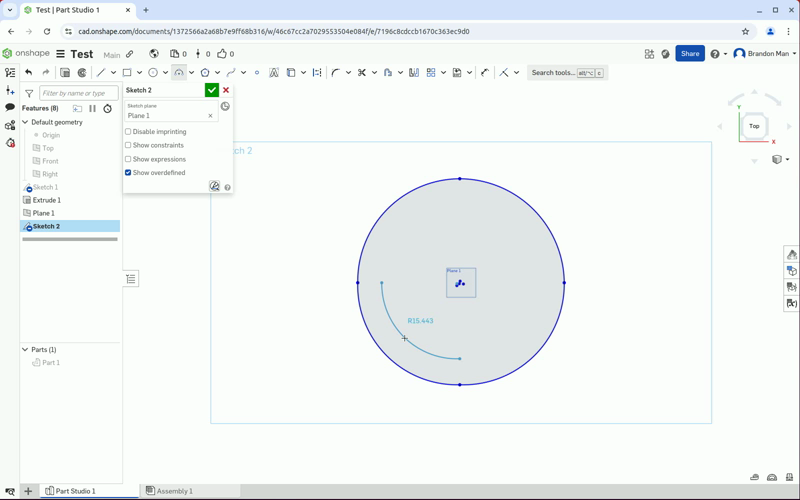
key_up(shift)
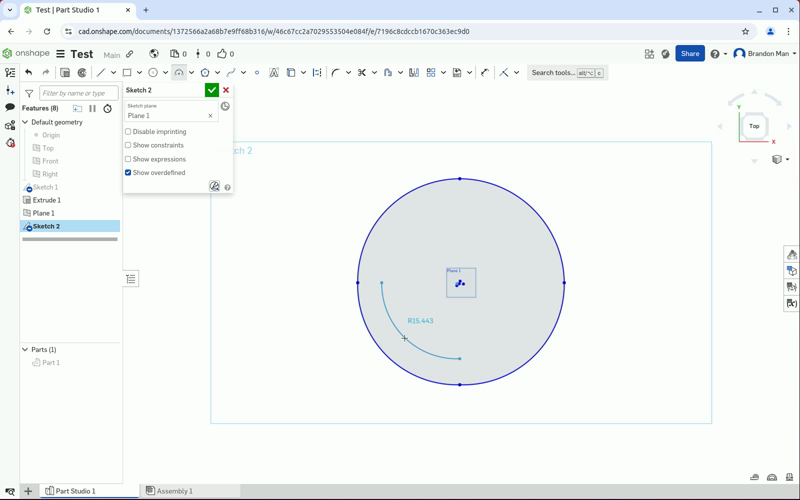
mouse_move(459, 358)
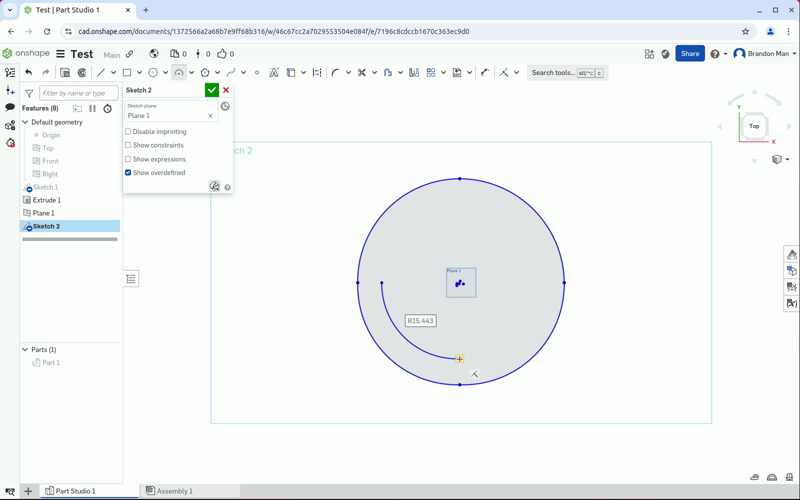
click(459, 358)
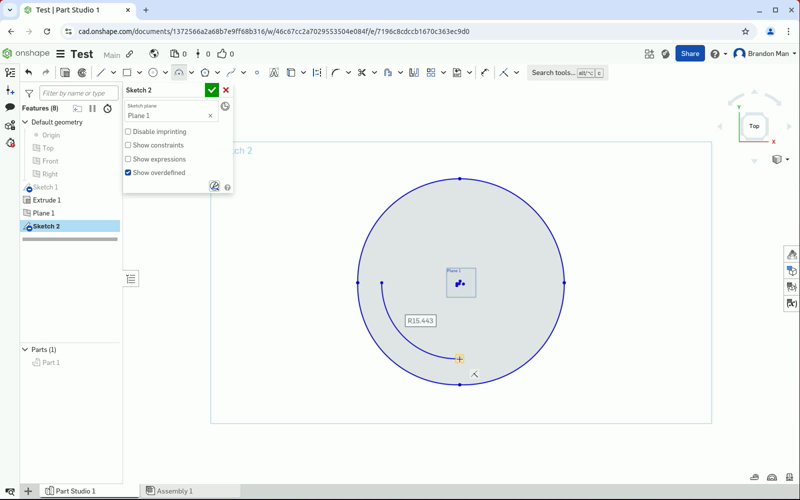
key_down(shift)
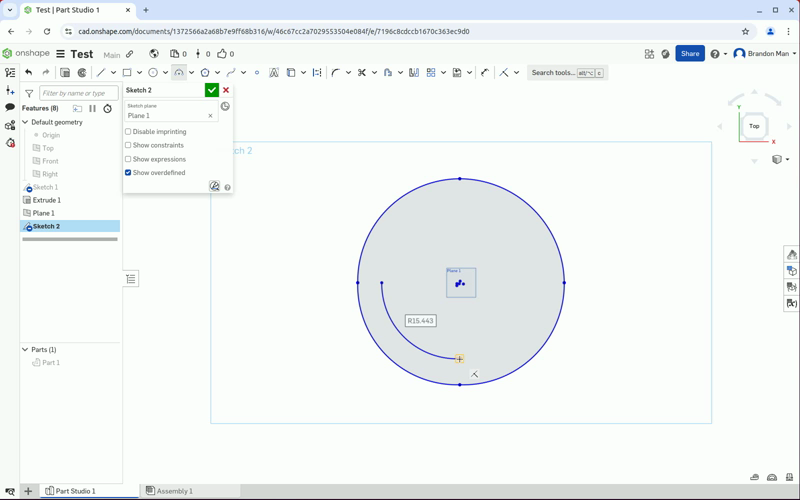
mouse_move(540, 282)
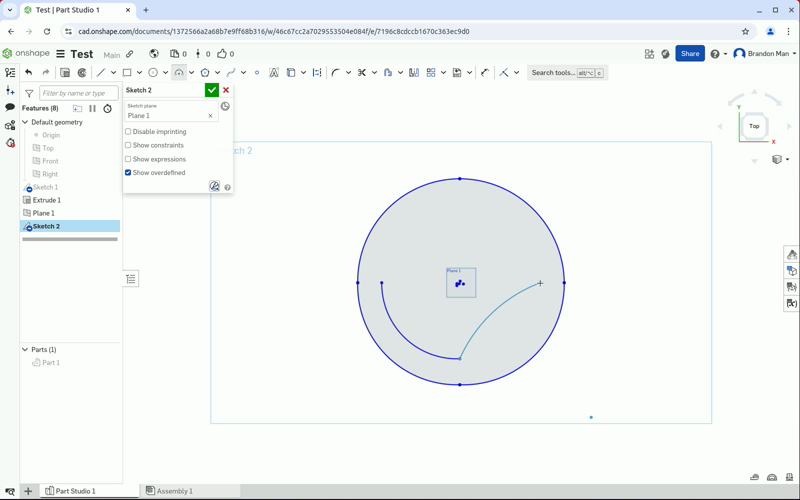
click(540, 282)
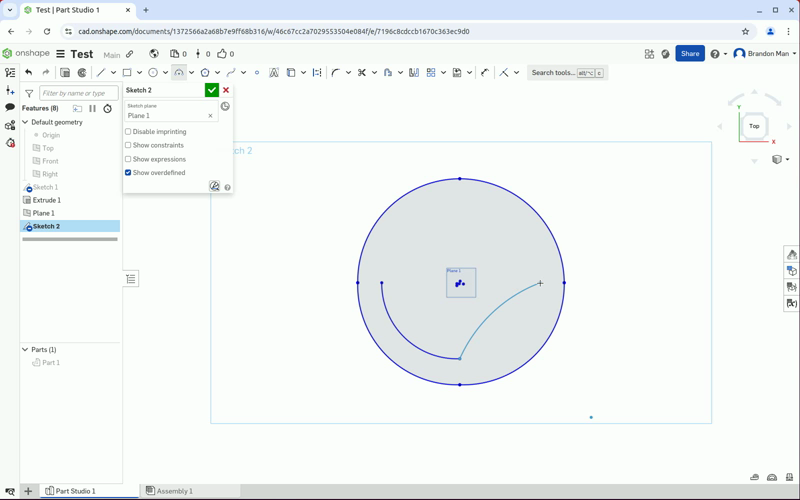
mouse_move(516, 338)
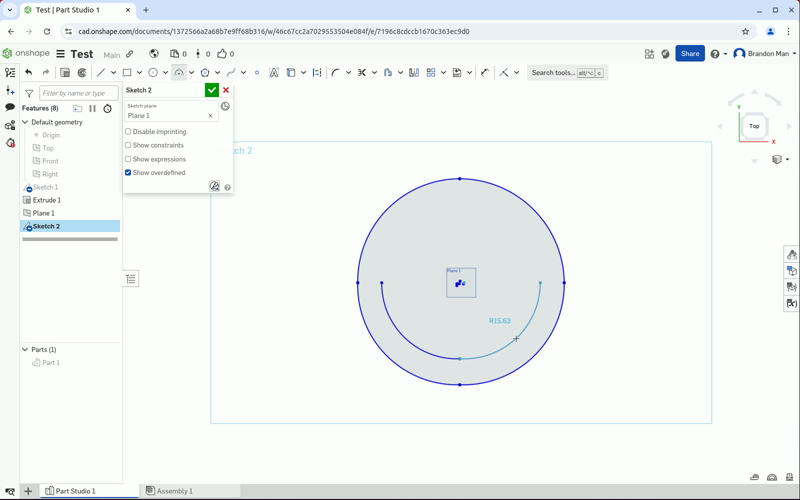
click(516, 338)
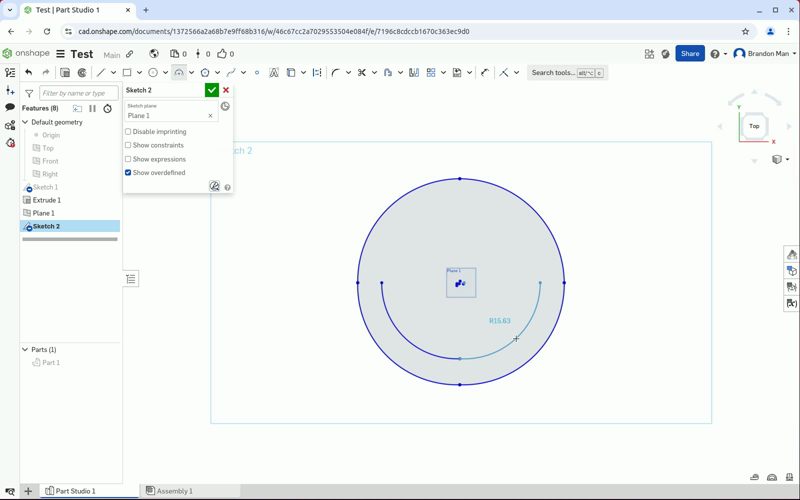
key_up(shift)
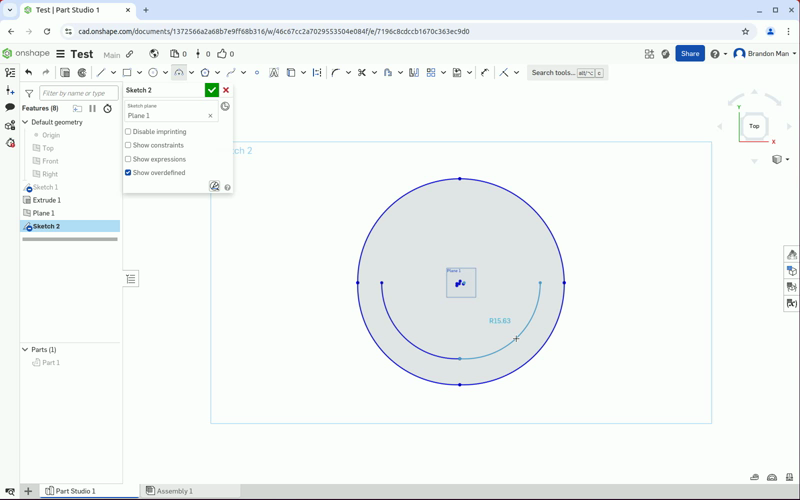
mouse_move(540, 282)
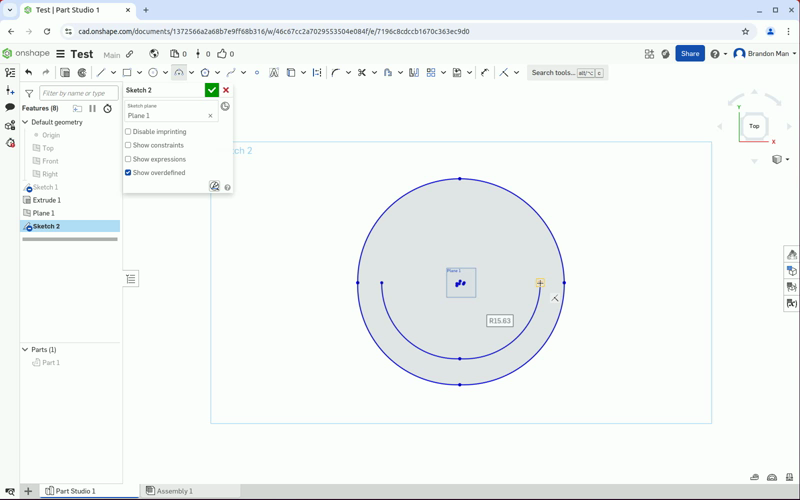
click(540, 282)
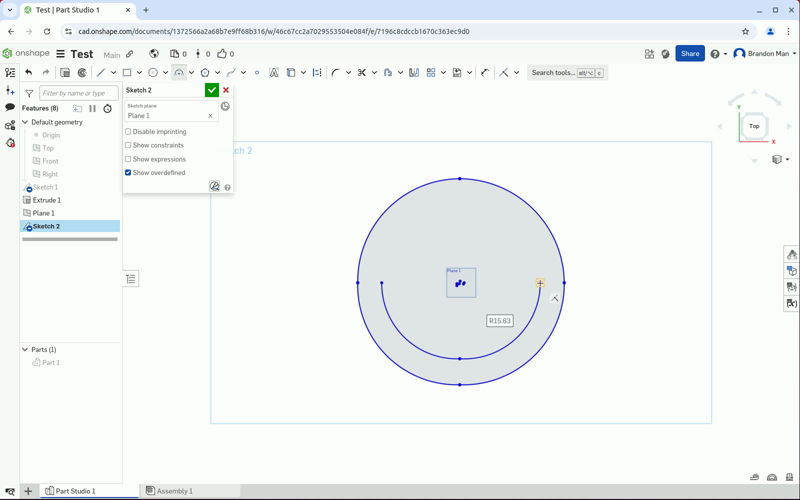
key_down(shift)
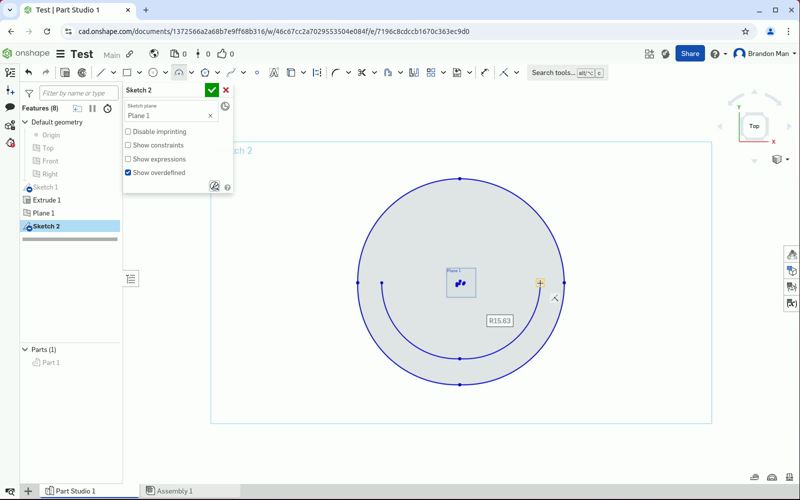
mouse_move(459, 202)
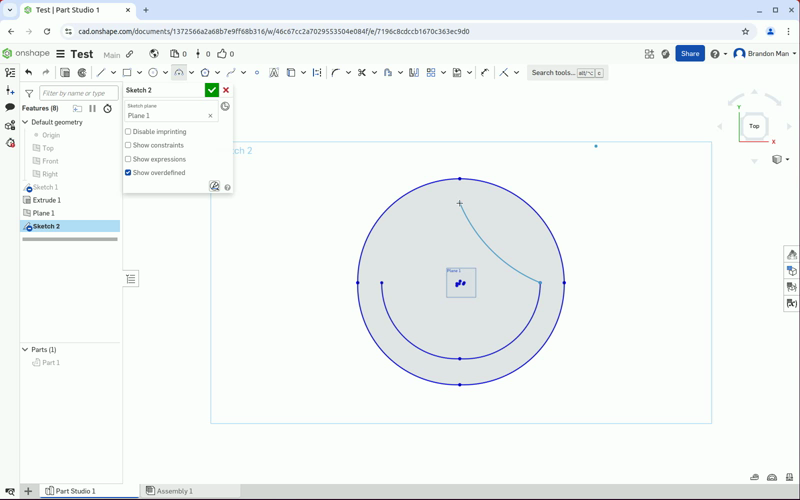
click(459, 202)
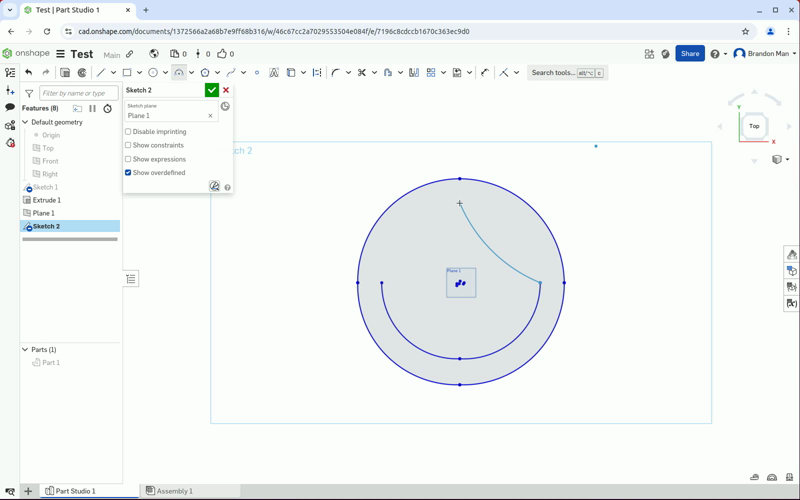
mouse_move(515, 226)
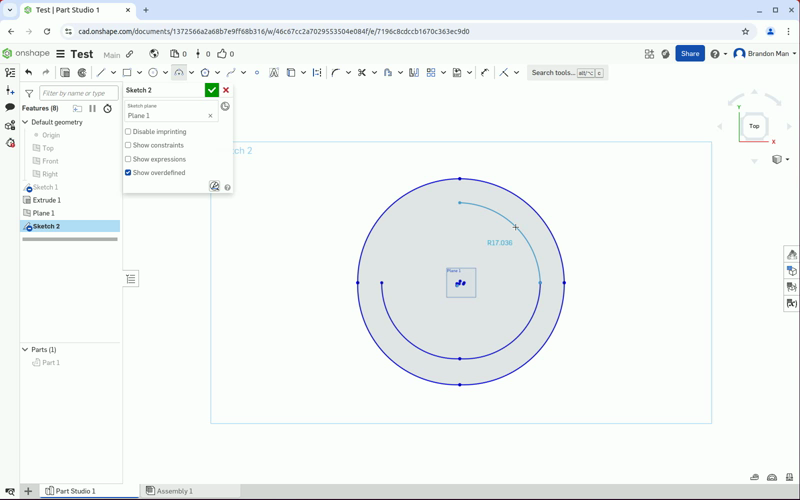
click(515, 226)
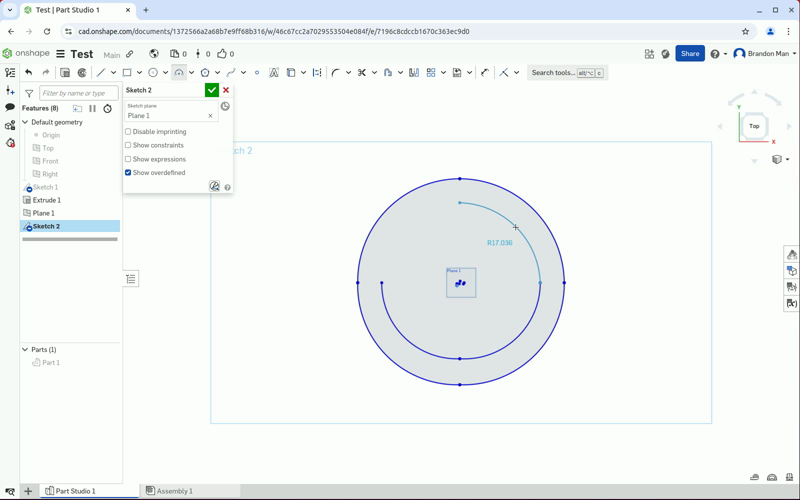
key_up(shift)
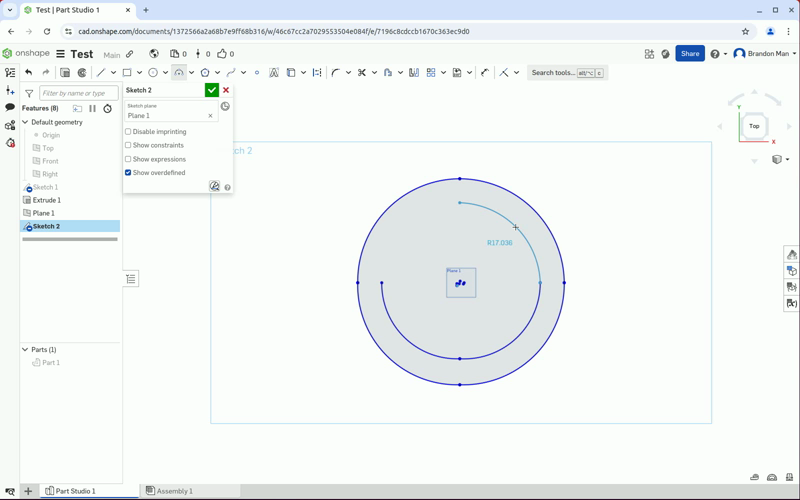
mouse_move(459, 202)
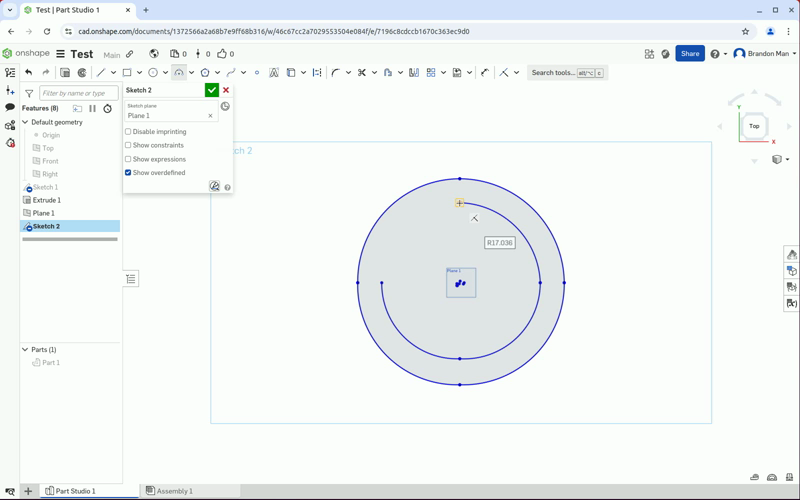
click(459, 202)
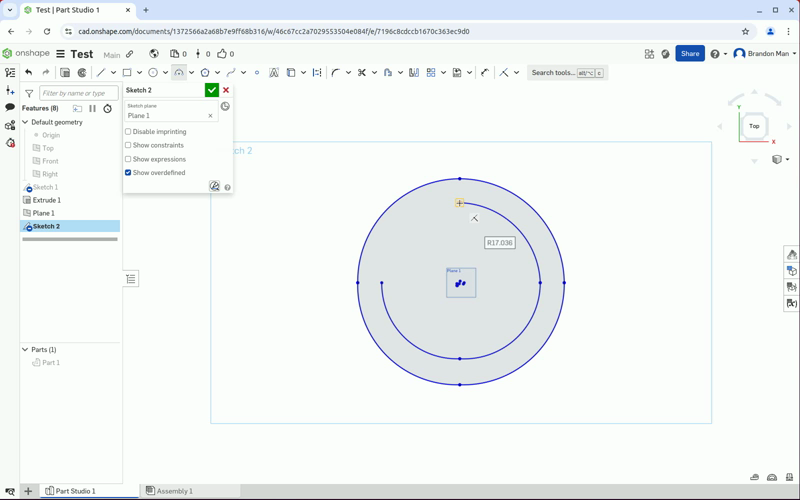
mouse_move(381, 282)
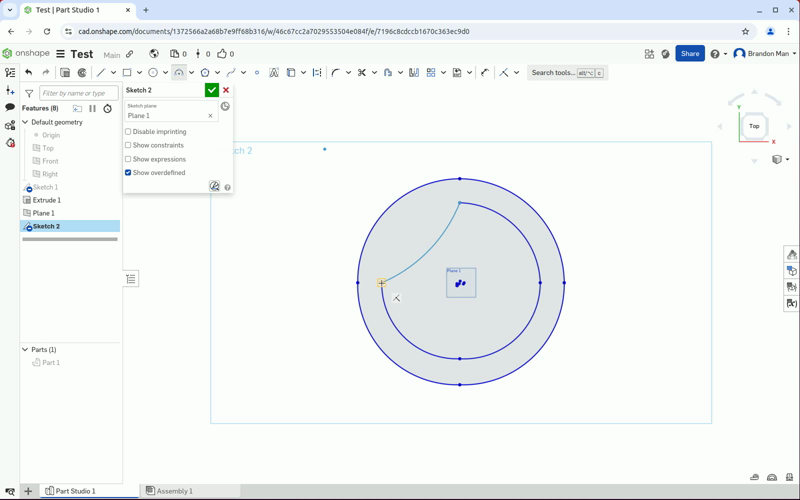
click(381, 282)
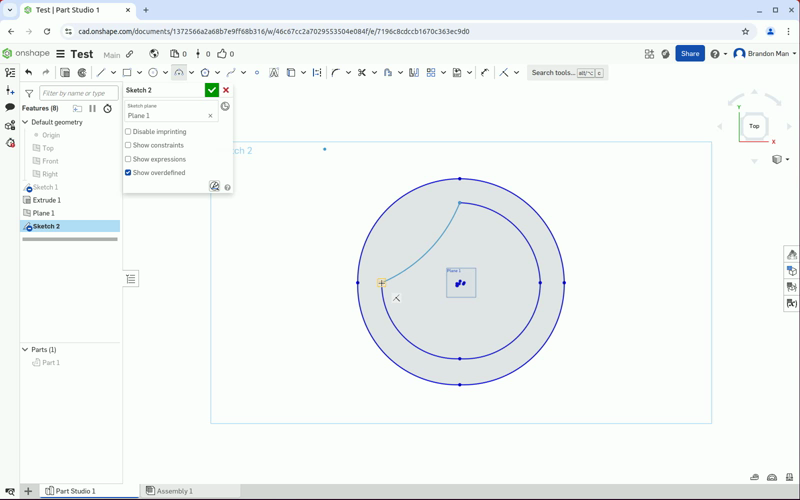
key_down(shift)
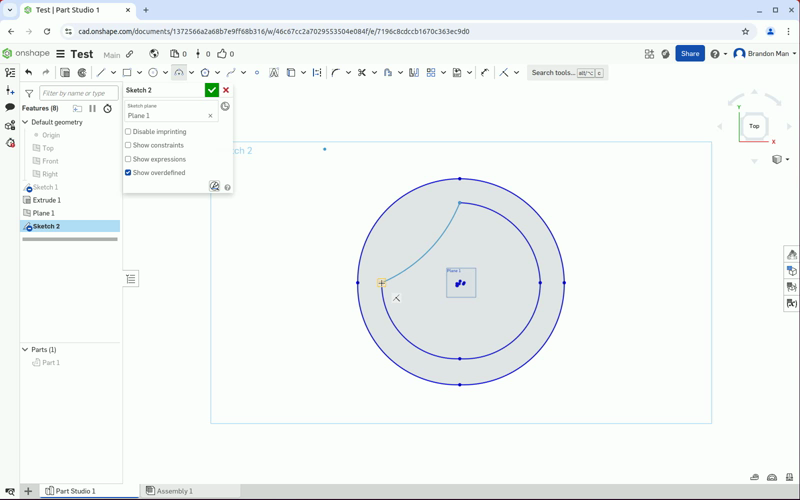
mouse_move(404, 227)
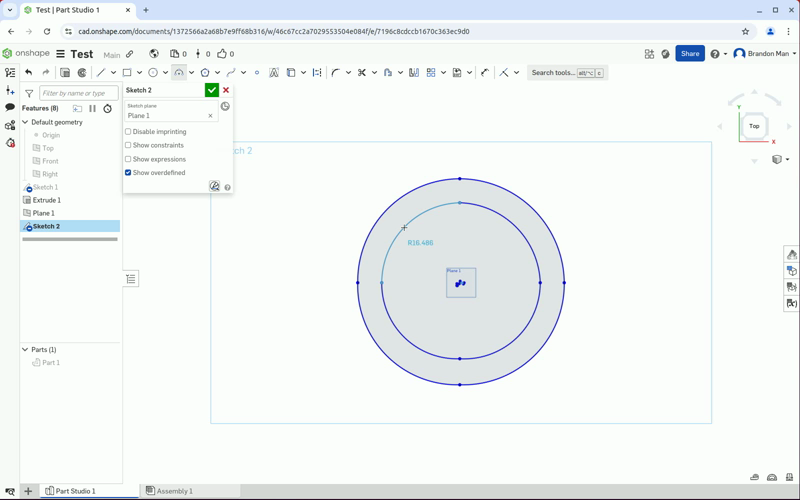
click(404, 227)
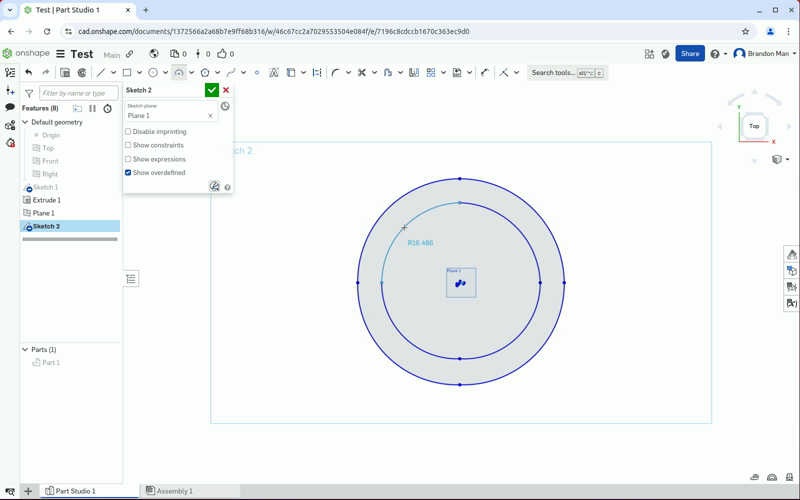
key_up(shift)
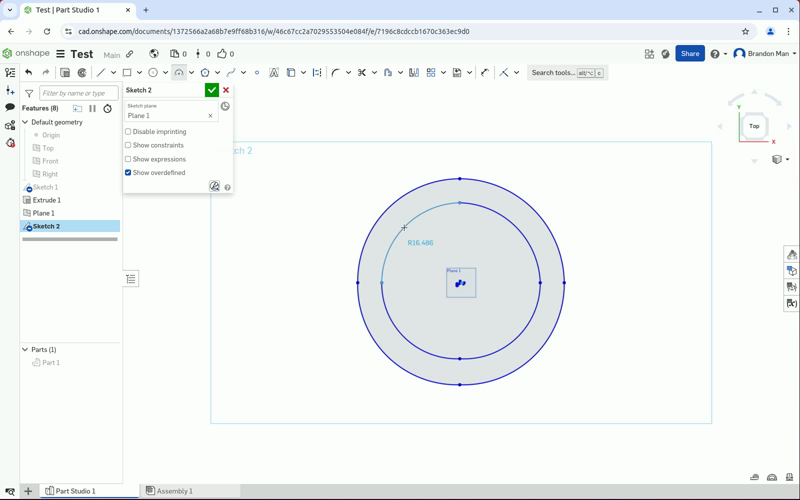
key(esc)
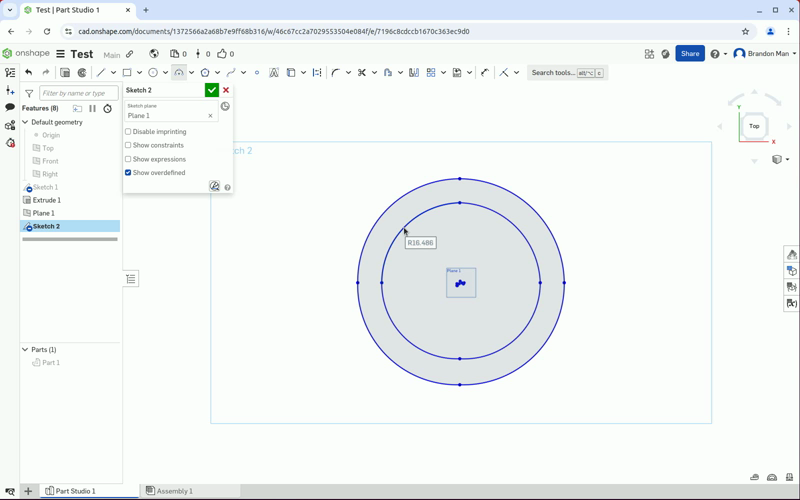
mouse_move(417, 361)
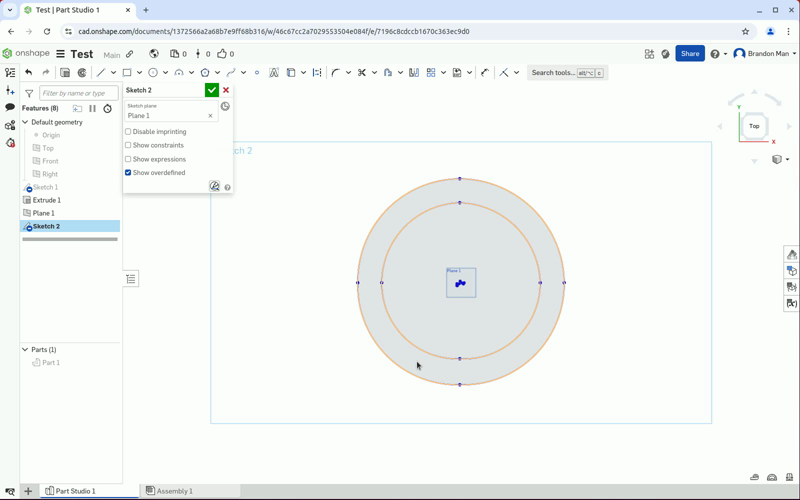
click(417, 361)
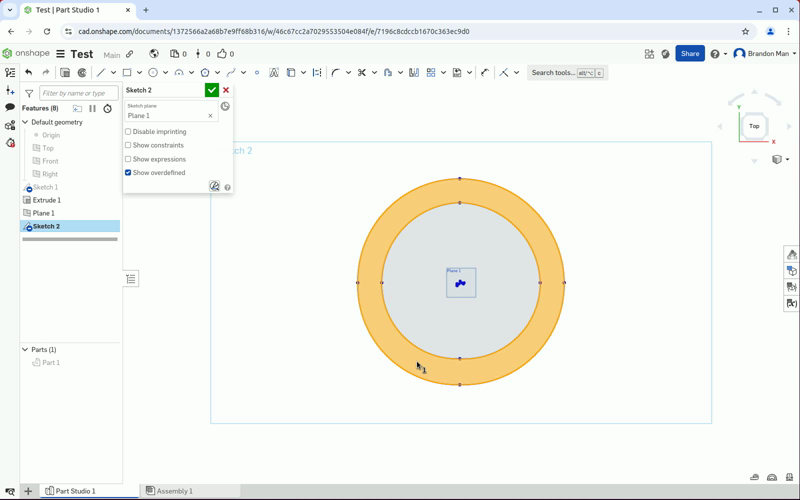
mouse_move(73, 352)
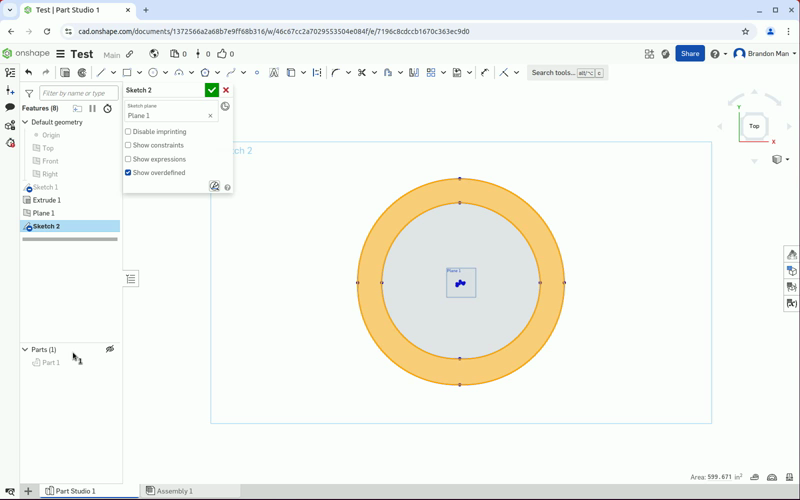
key(shift+y)
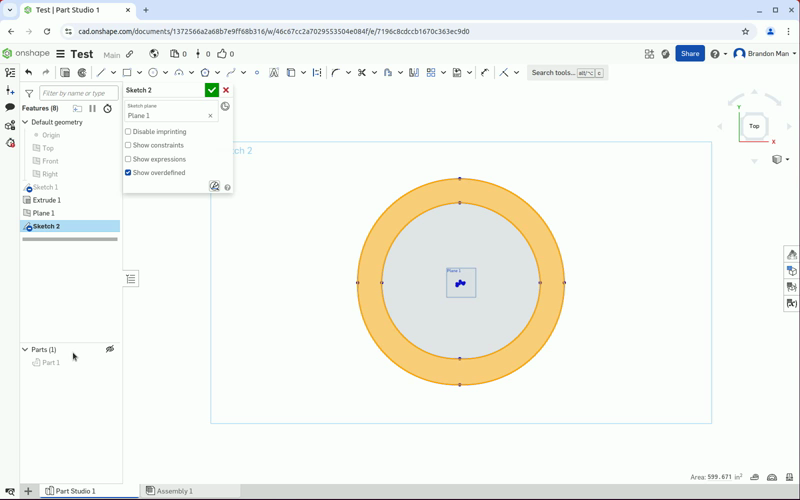
key(shift+e)
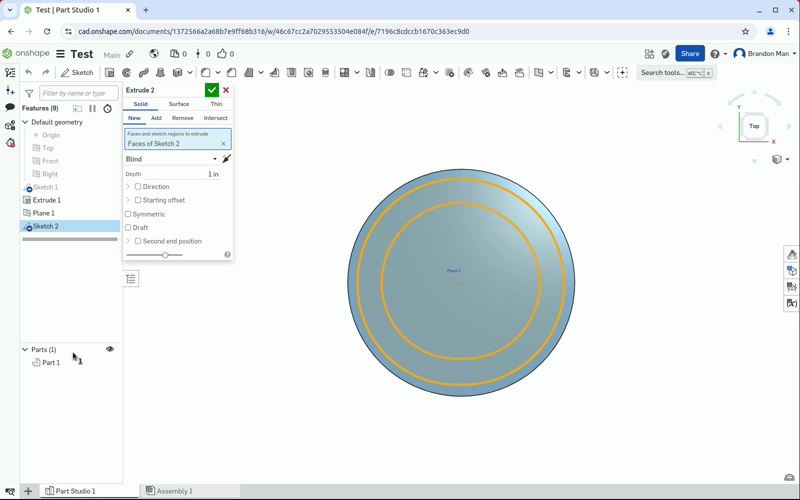
mouse_move(143, 106)
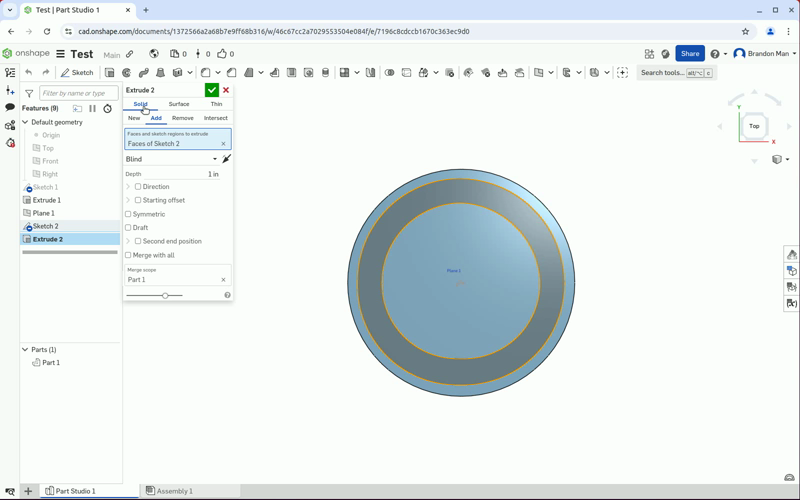
click(143, 106)
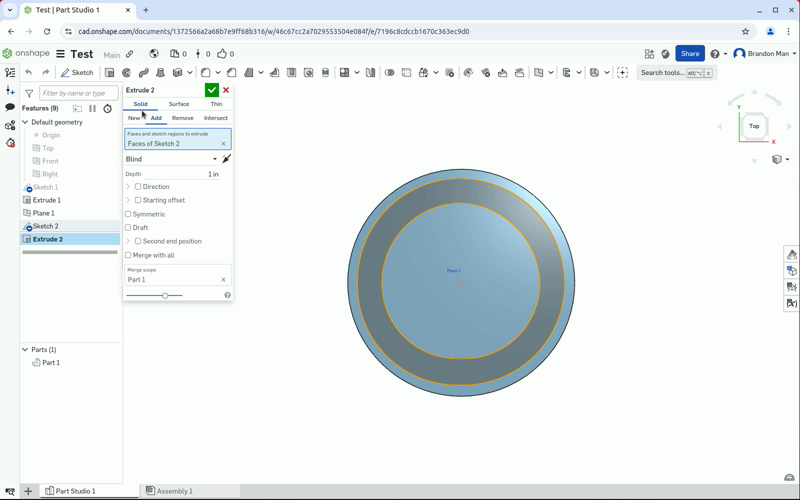
mouse_move(137, 120)
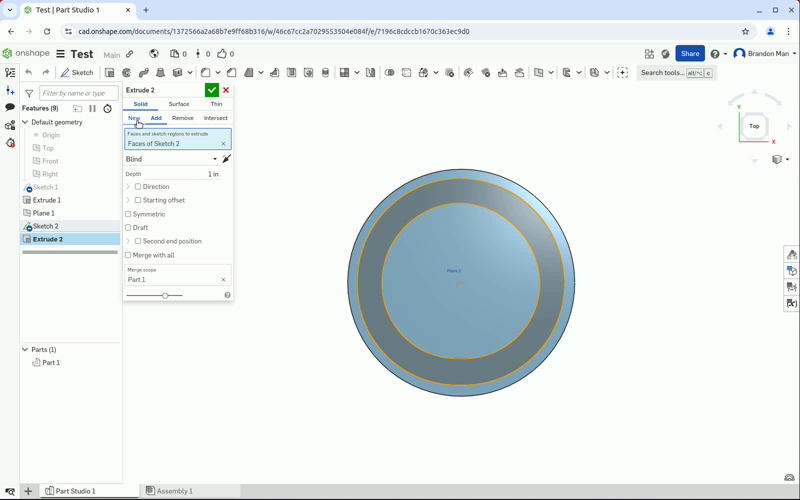
click(137, 120)
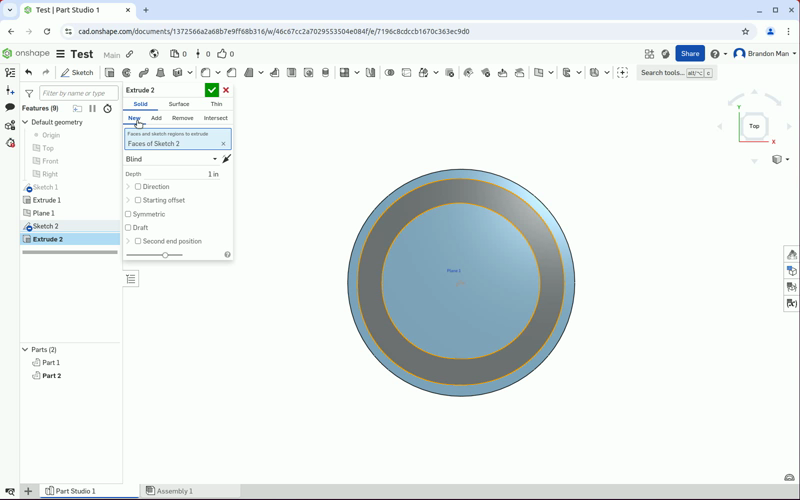
key(tab, 4)
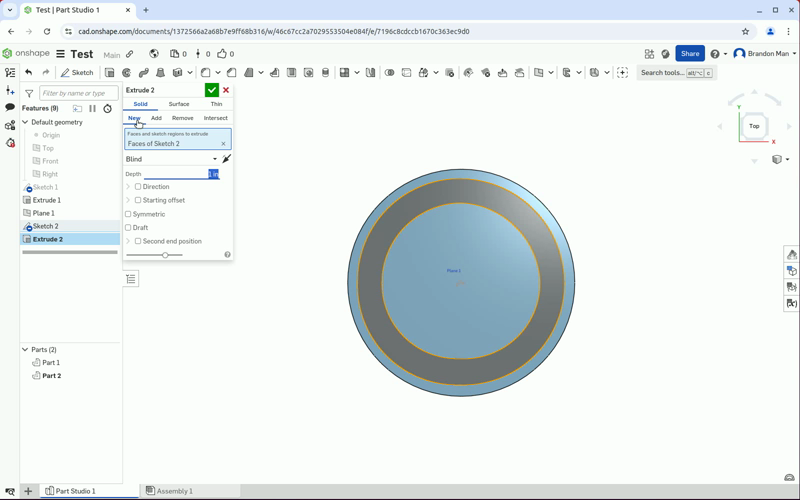
text(0.722)
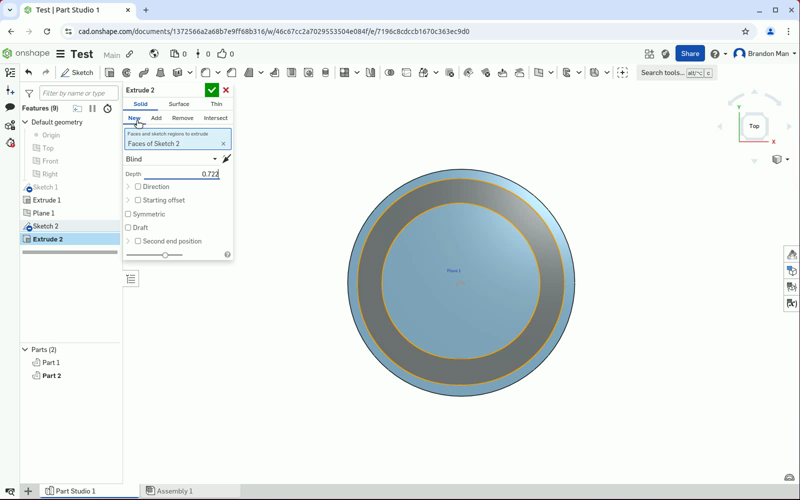
key(enter)
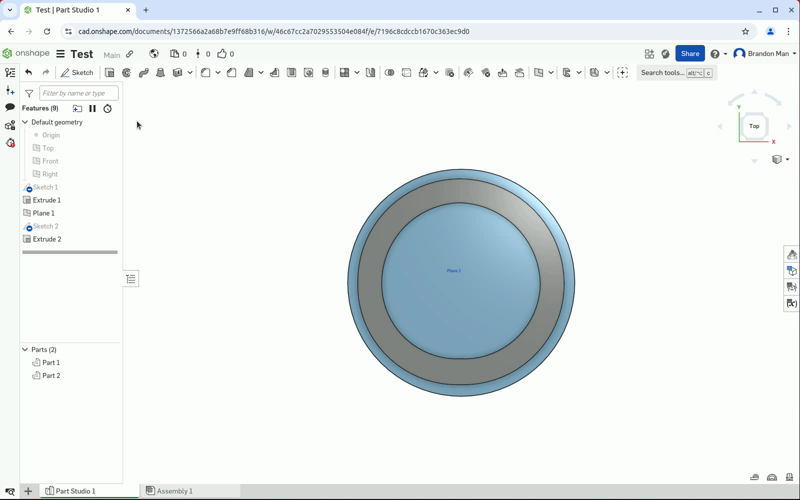
key(shift+h)
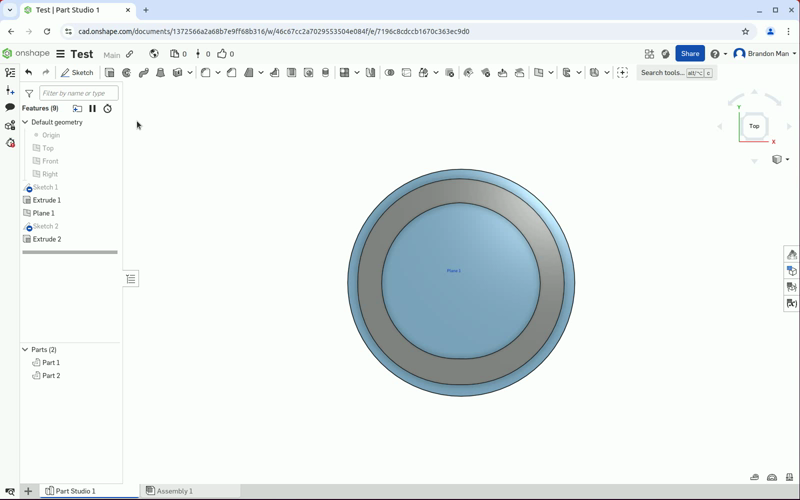
key(shift+h)
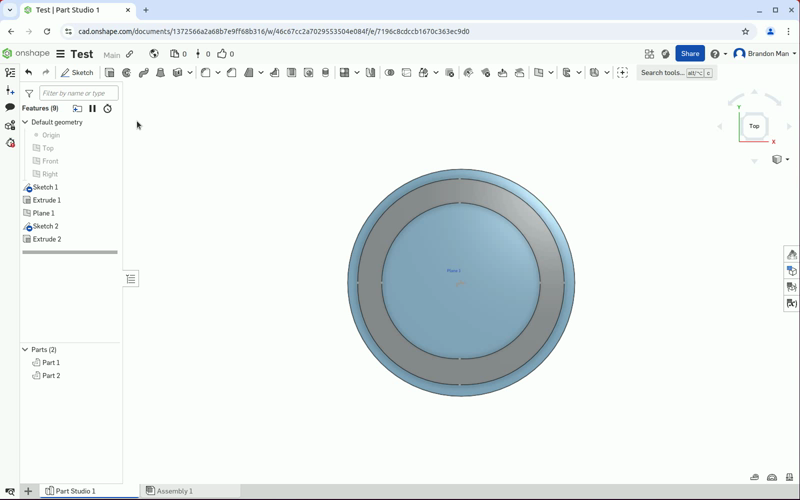
key(shift+7)
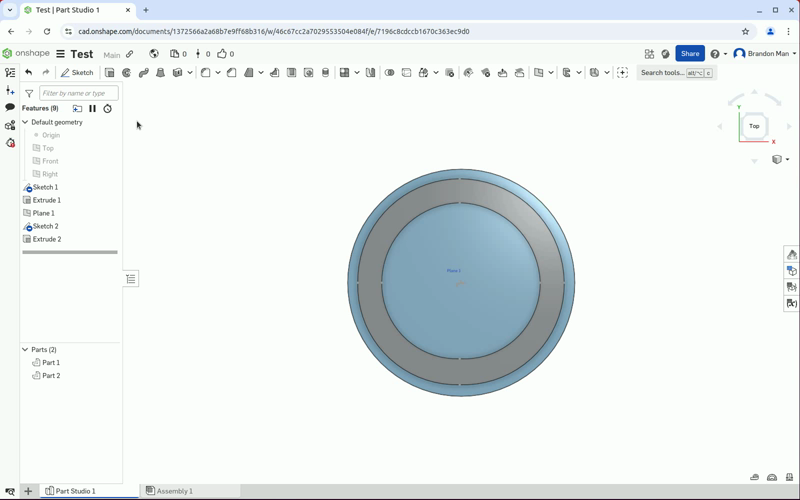
key(up, 3)
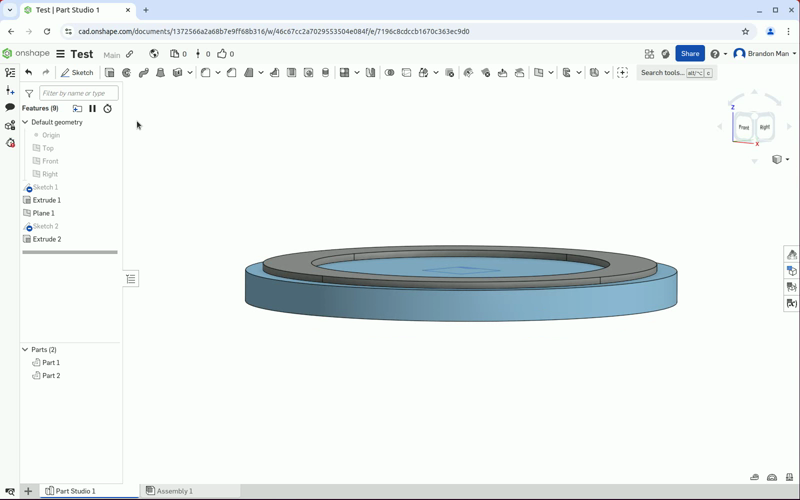
key(left, 3)
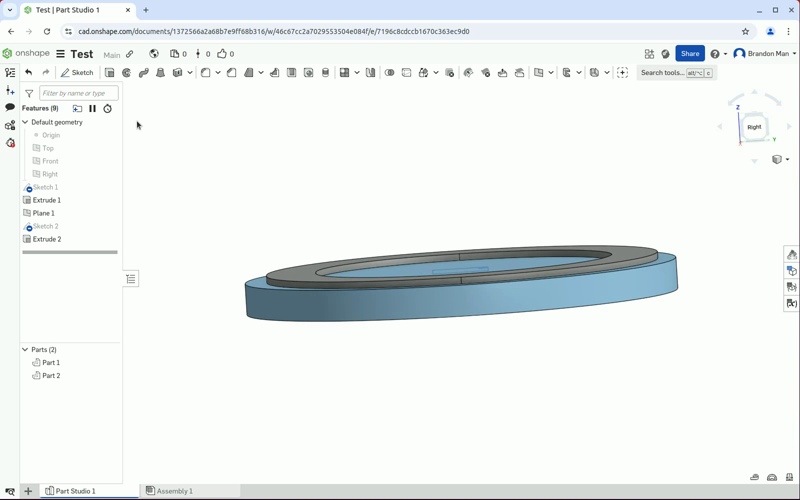
key(right, 3)
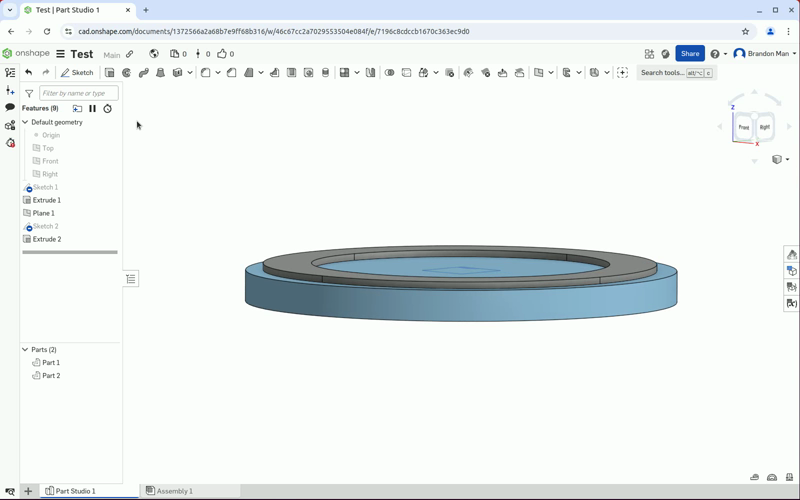
key(down, 3)
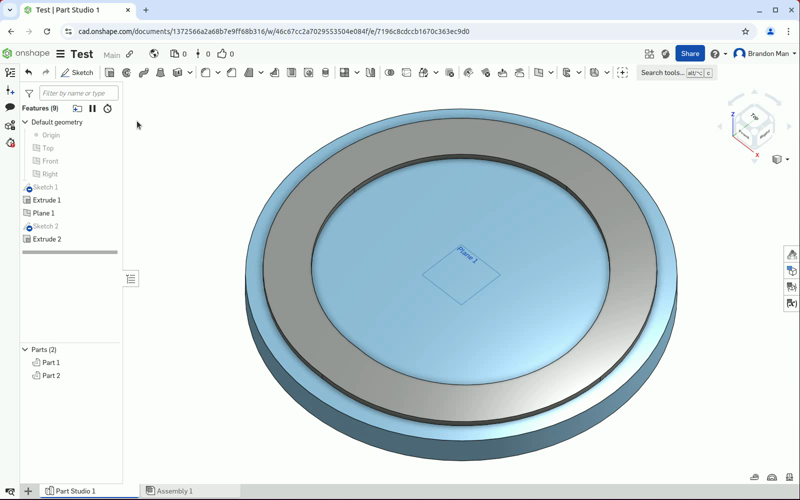
mouse_move(73, 189)
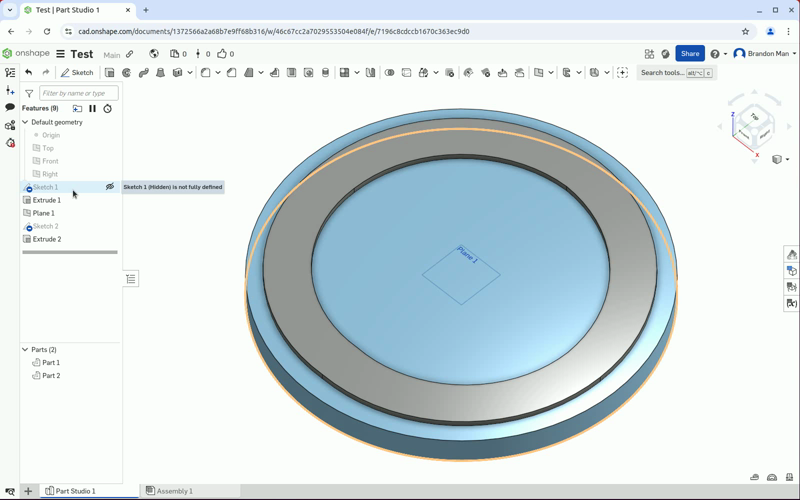
click(73, 189)